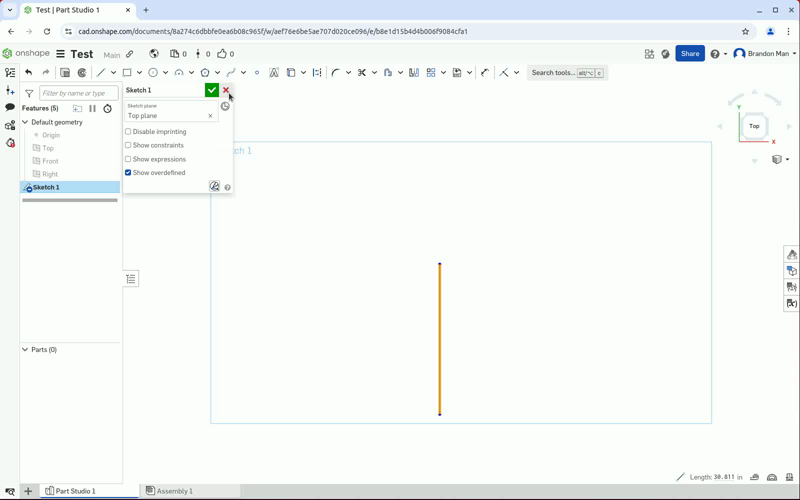
key(shift+h)
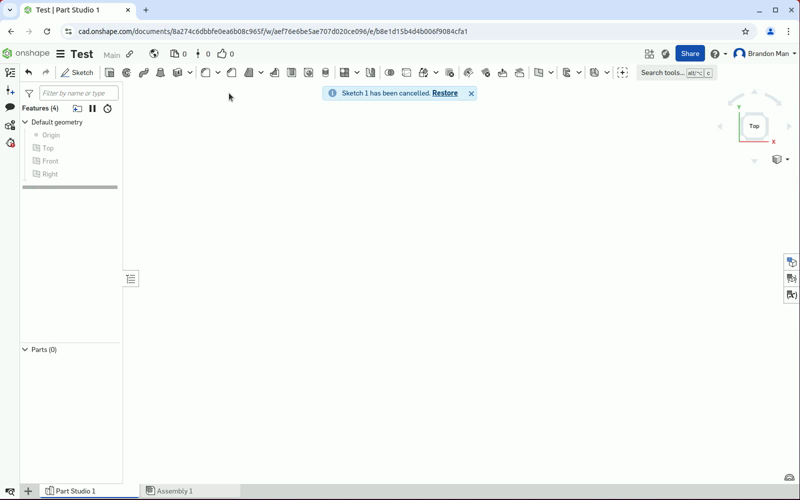
mouse_move(73, 352)
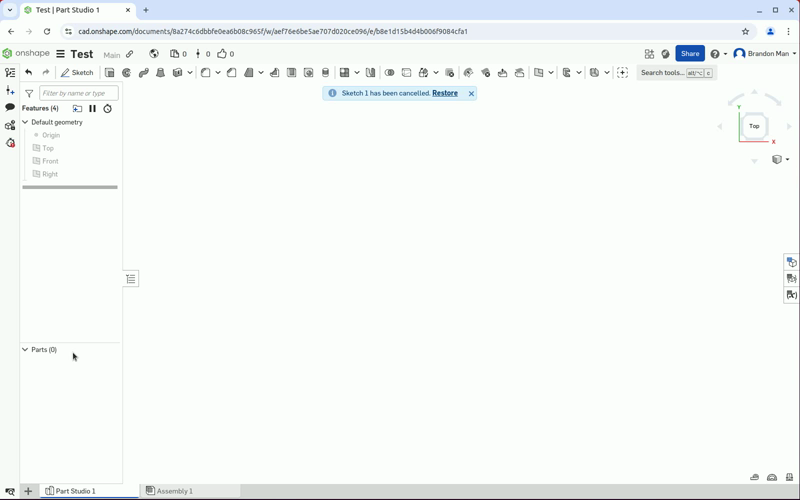
key(y)
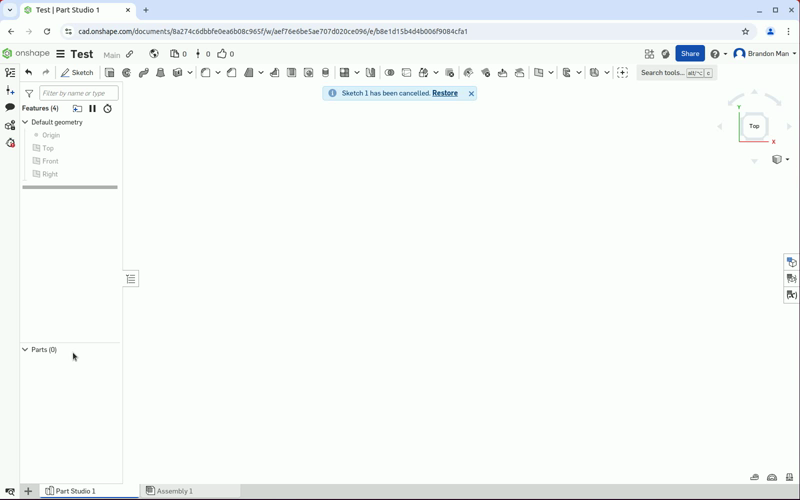
key(shift+p)
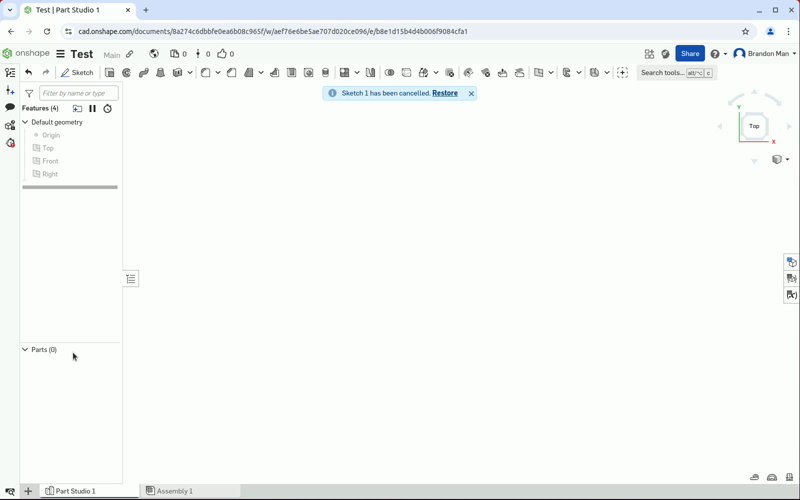
key(space)
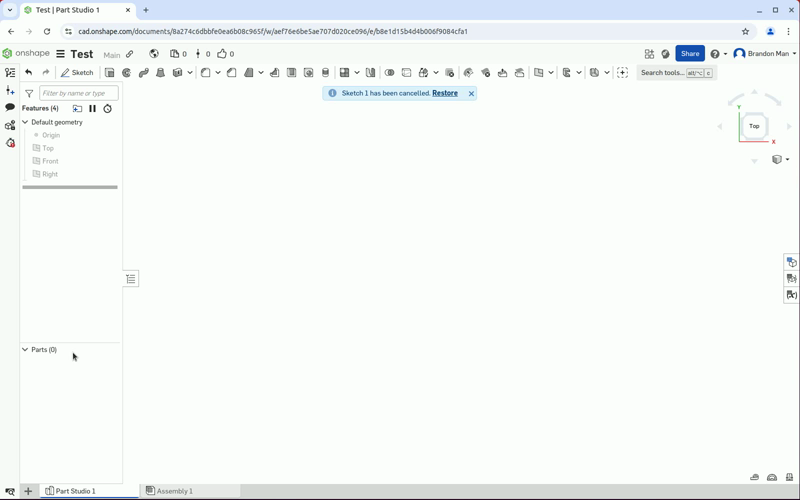
key_down(shift)
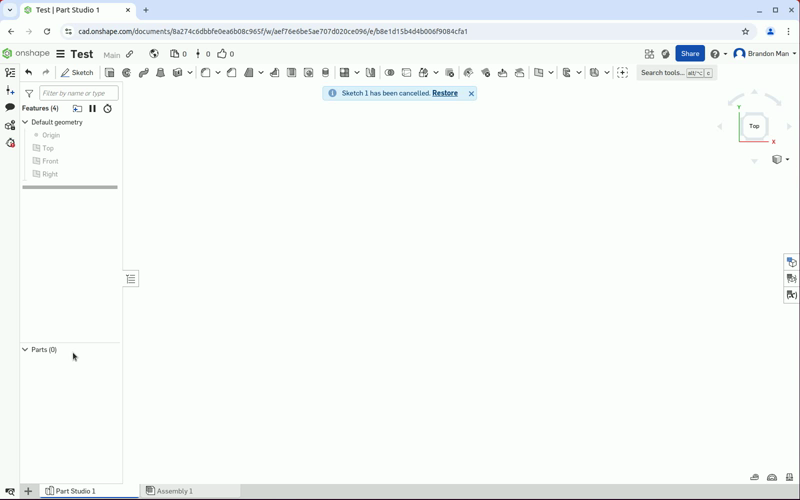
key(up)
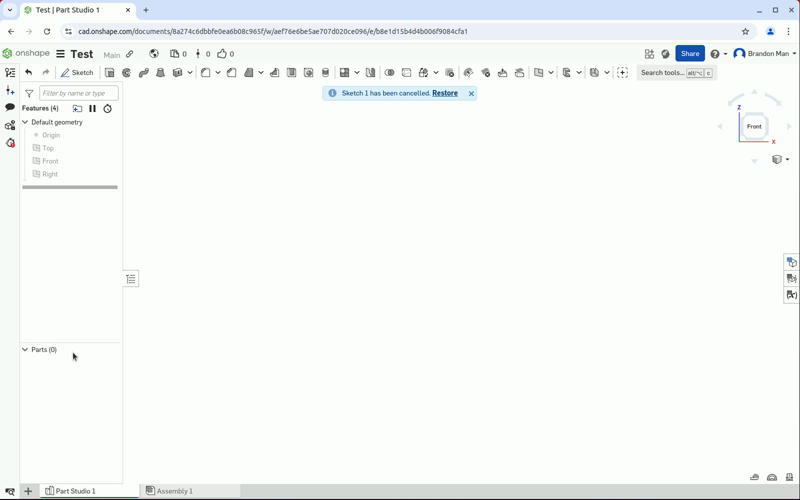
key_up(shift)
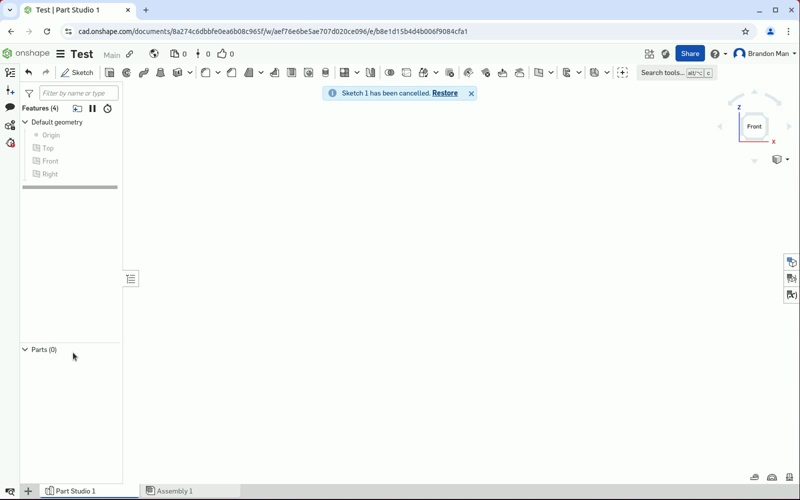
mouse_move(73, 352)
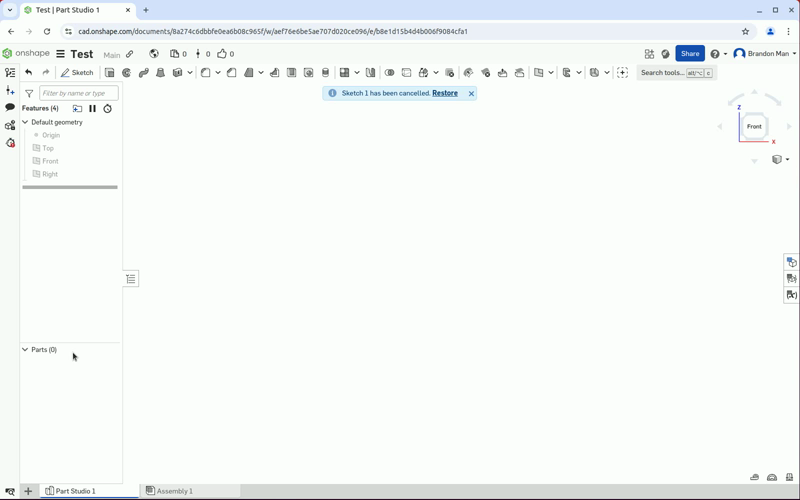
key(shift+y)
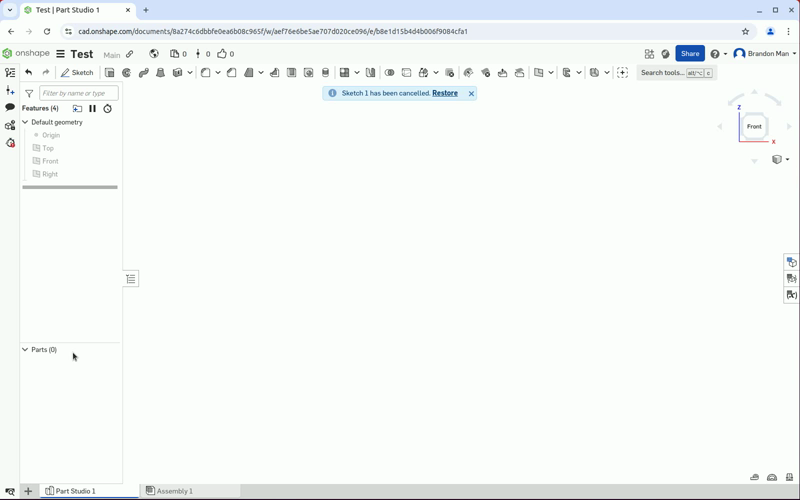
key(shift+s)
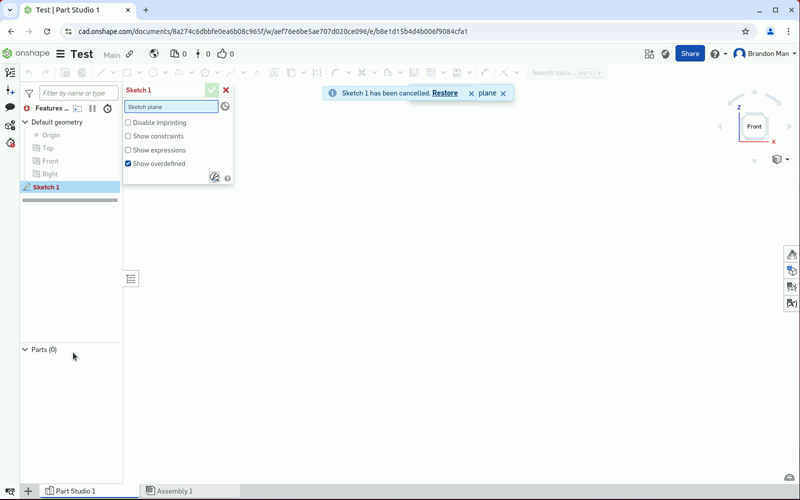
mouse_move(73, 163)
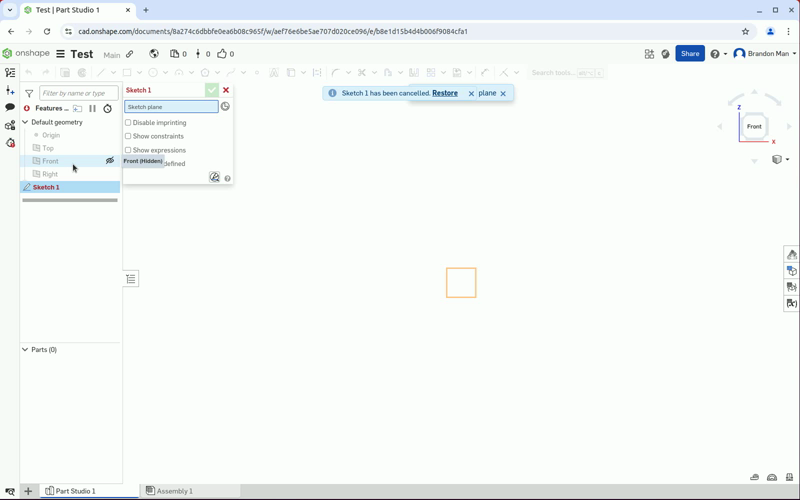
click(73, 163)
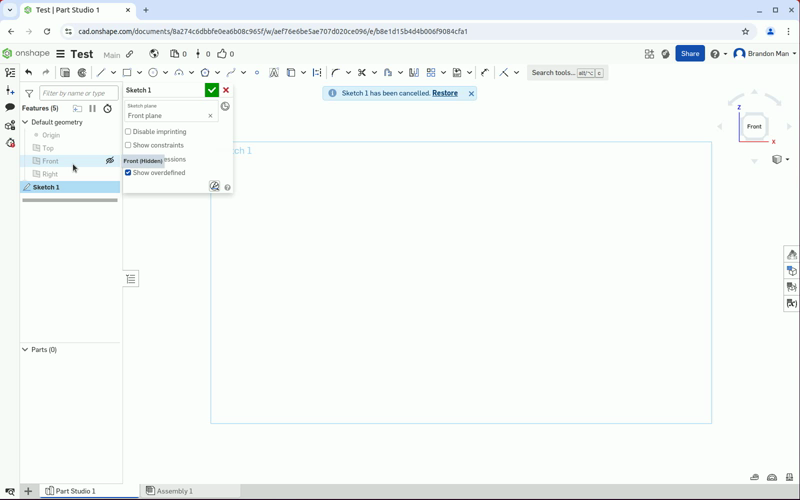
mouse_move(73, 352)
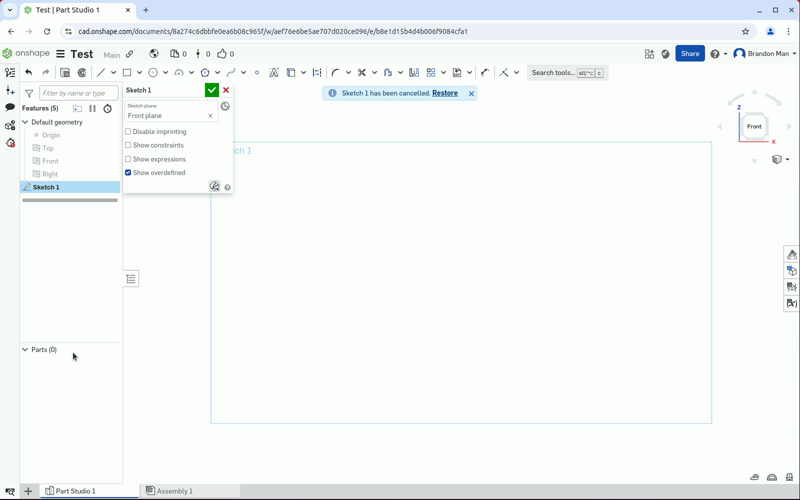
key(y)
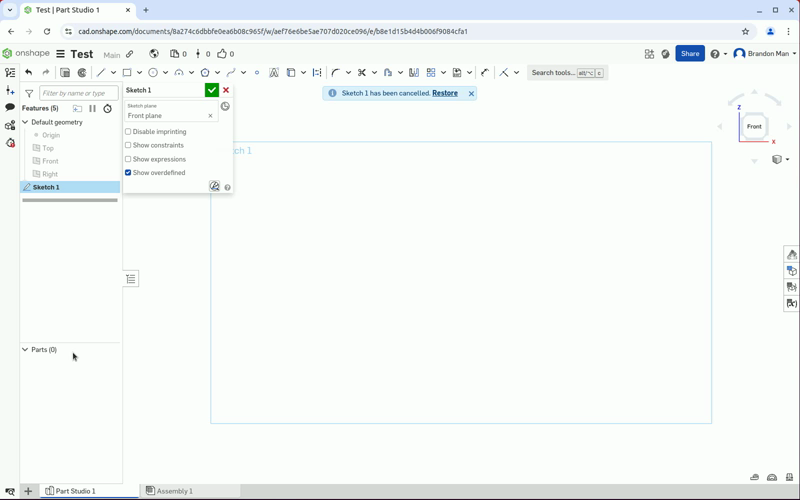
key(l)
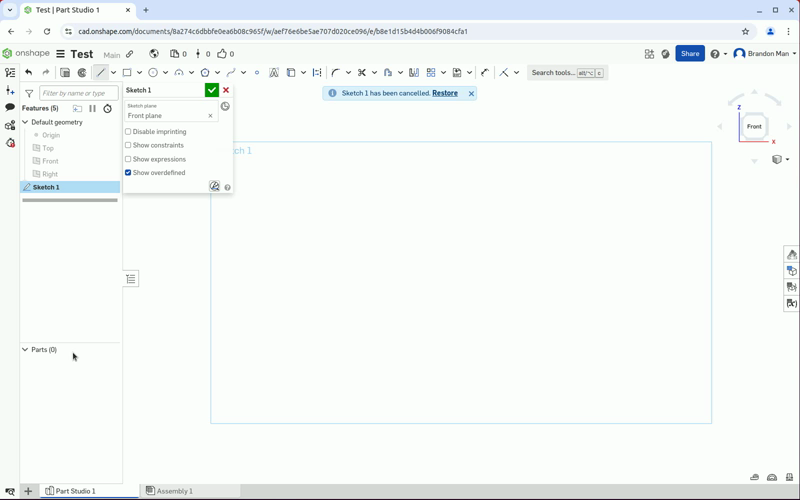
key_down(shift)
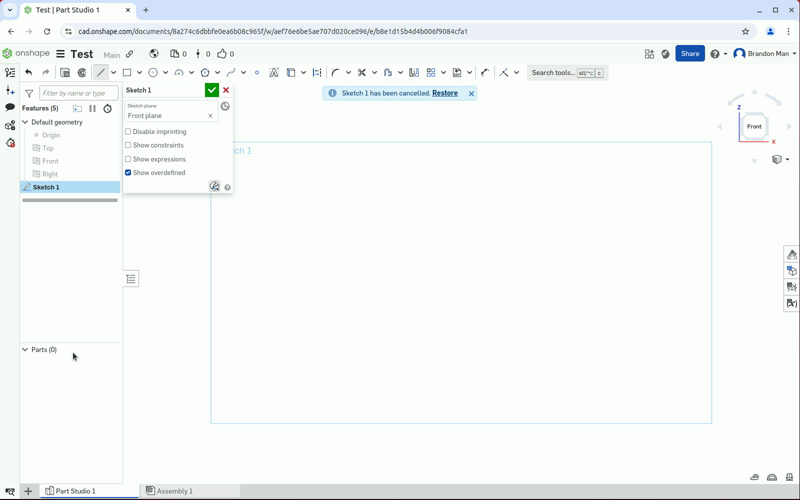
mouse_move(460, 282)
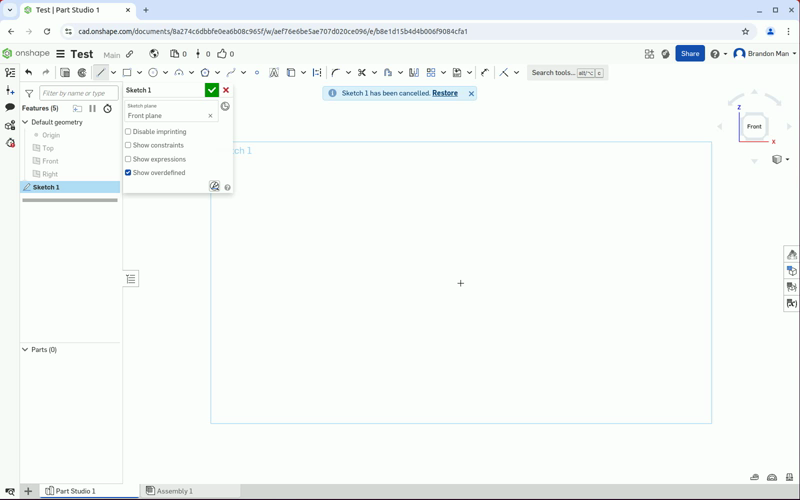
click(460, 282)
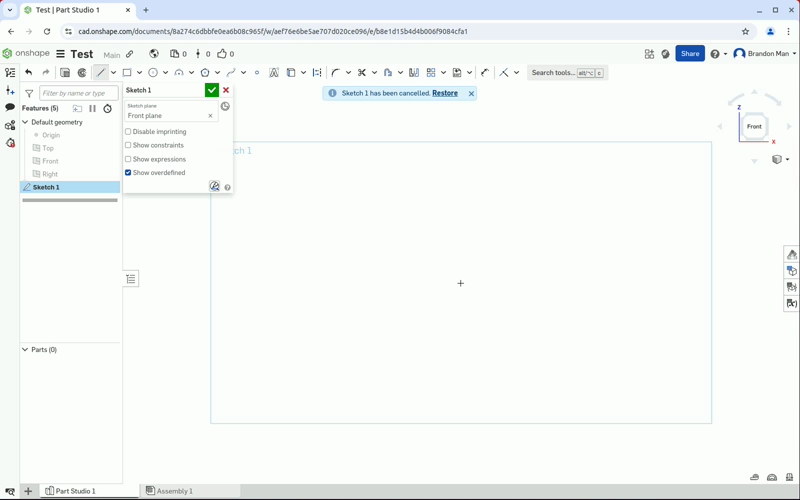
key_up(shift)
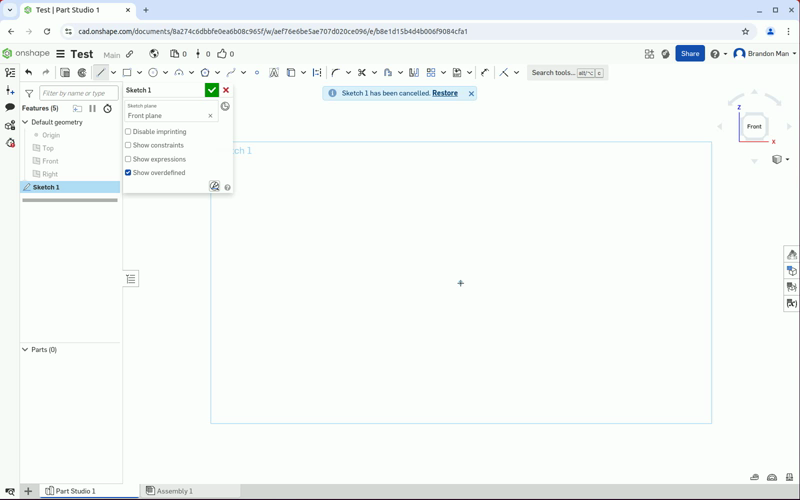
key_down(shift)
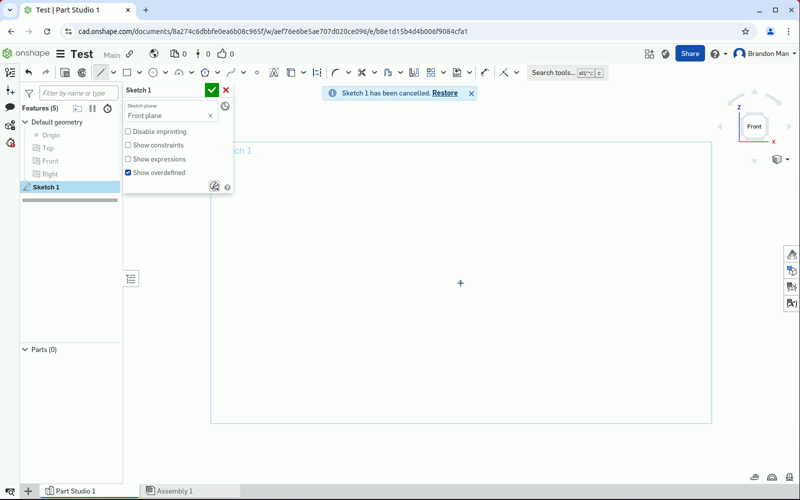
mouse_move(523, 282)
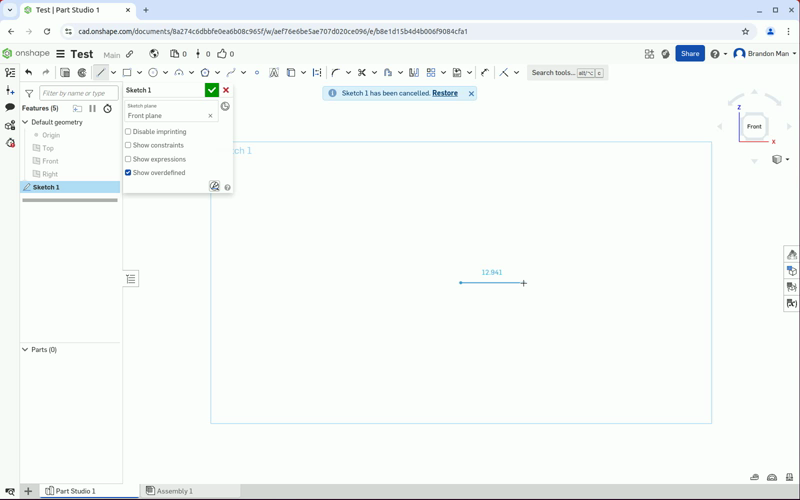
click(523, 282)
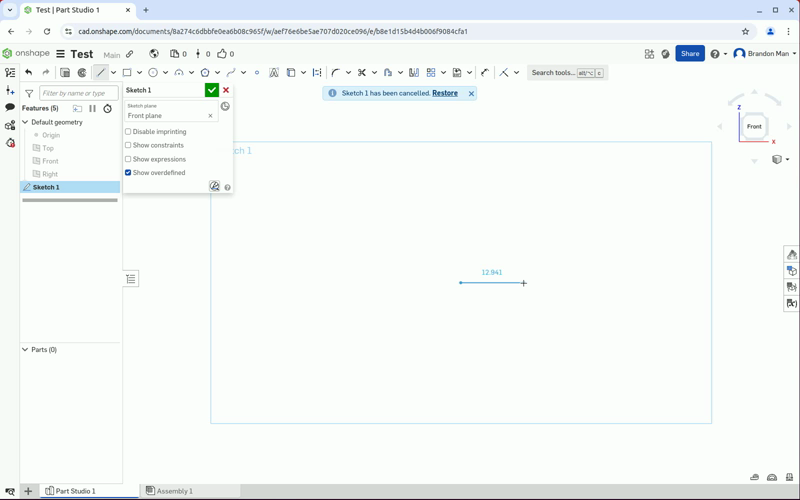
key_up(shift)
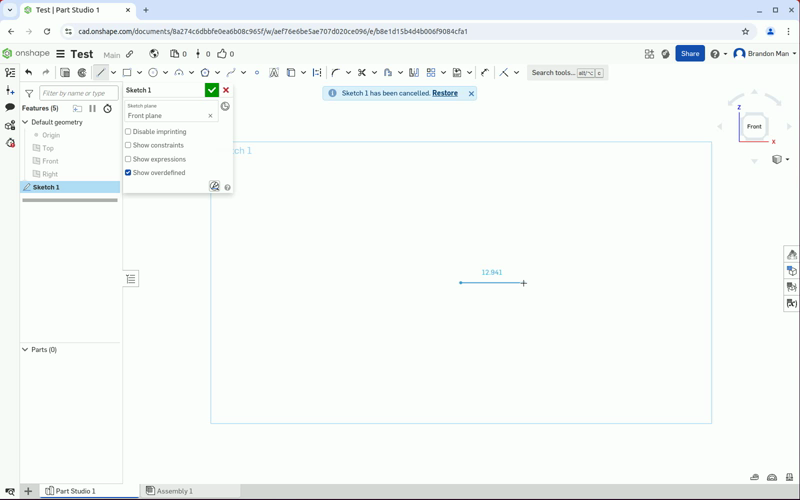
key_down(shift)
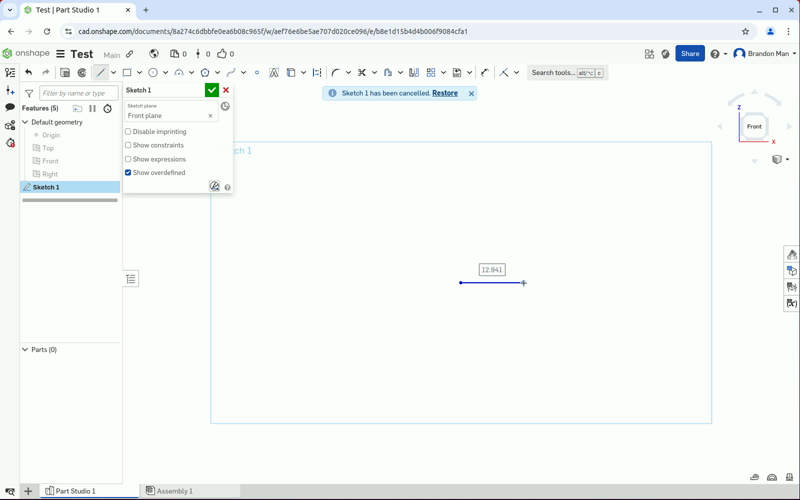
mouse_move(523, 220)
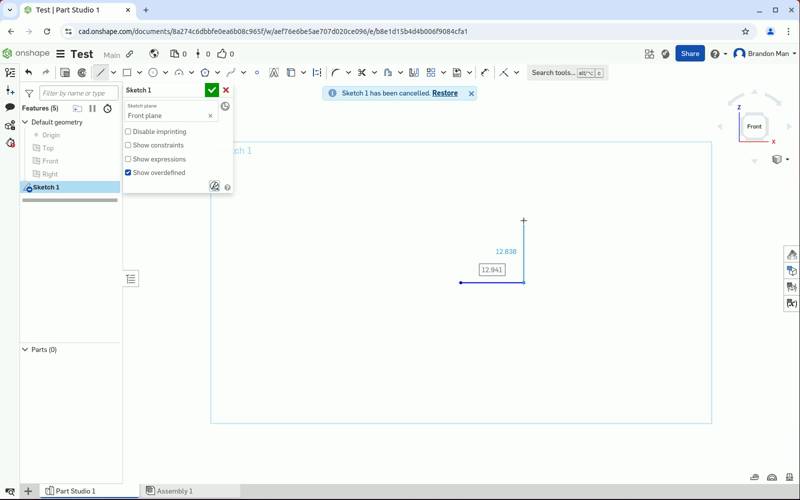
click(523, 220)
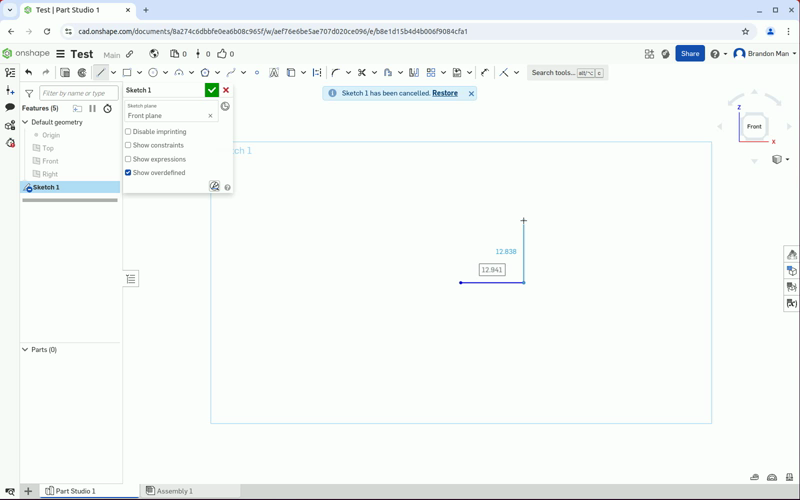
key_up(shift)
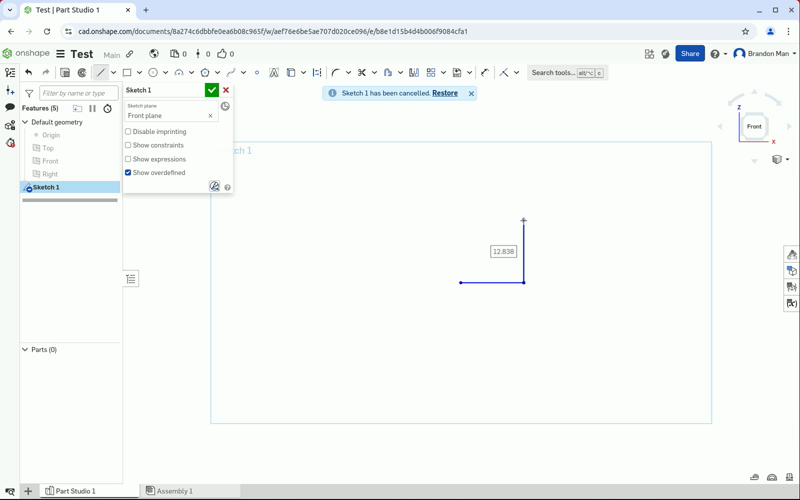
key_down(shift)
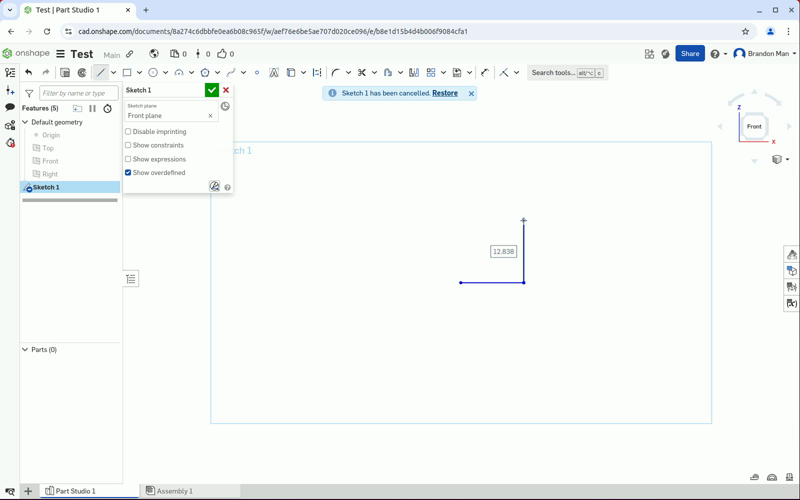
mouse_move(460, 220)
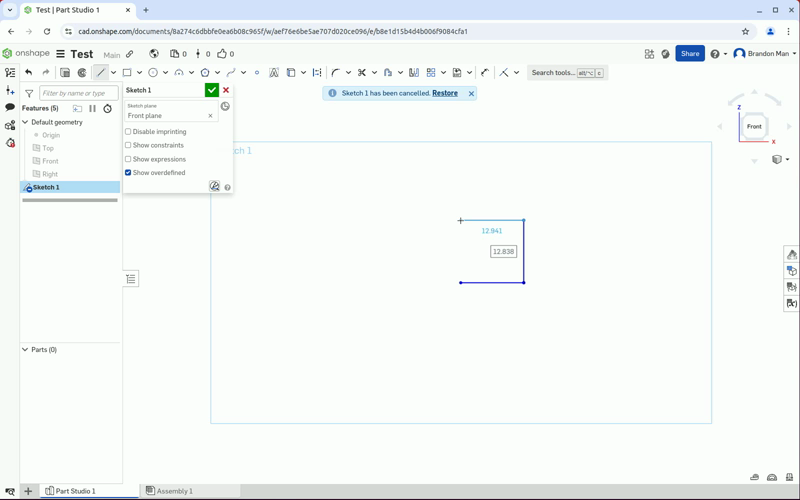
click(460, 220)
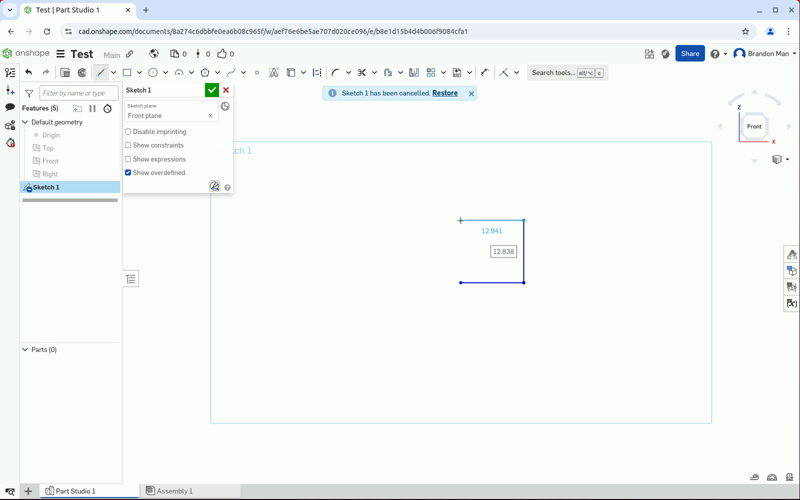
key_up(shift)
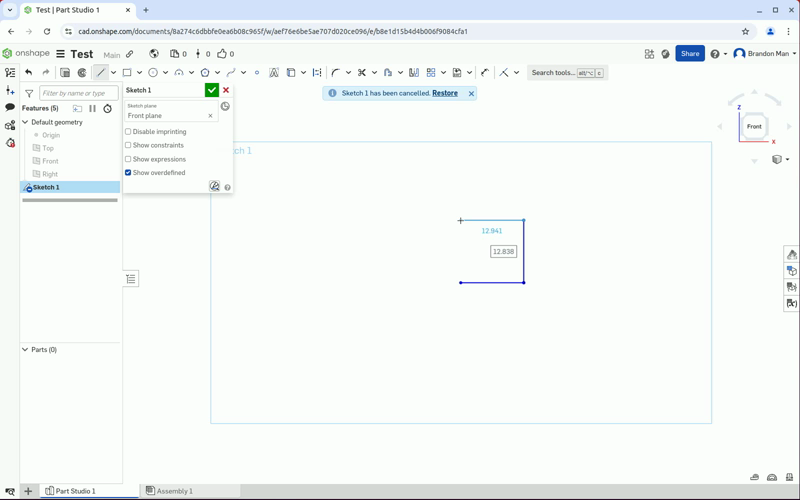
key_down(shift)
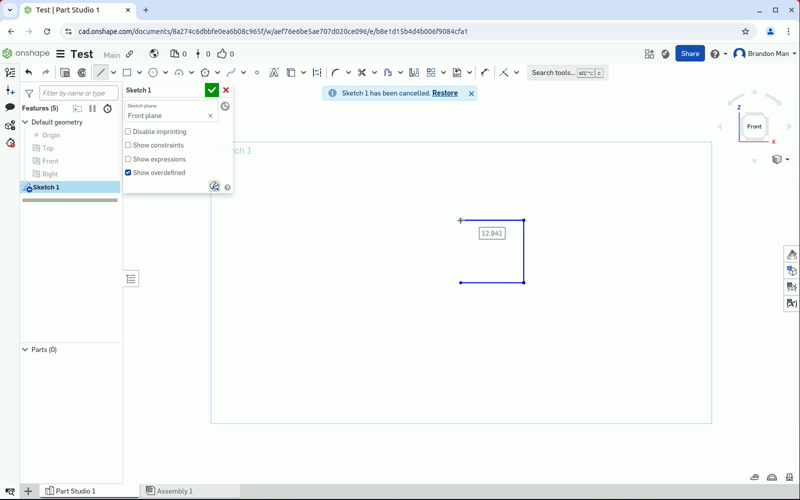
mouse_move(460, 282)
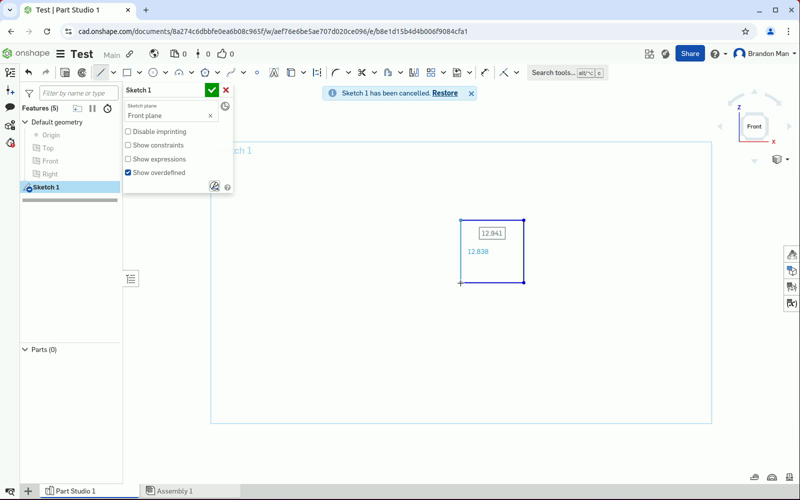
key_up(shift)
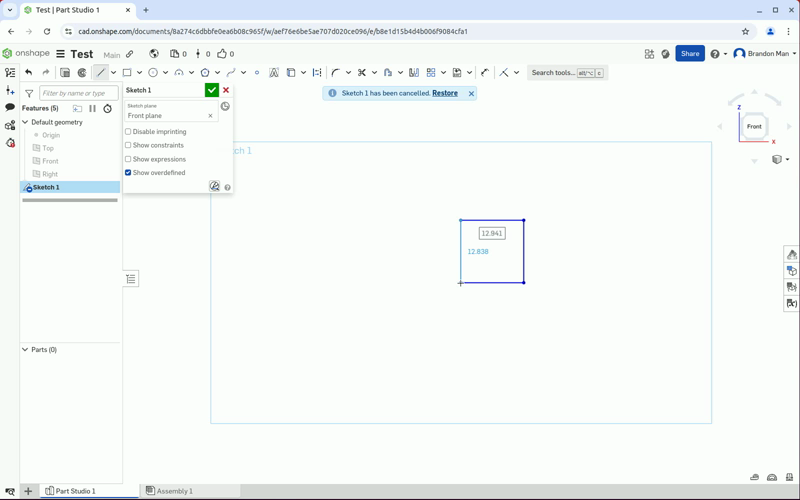
click(460, 282)
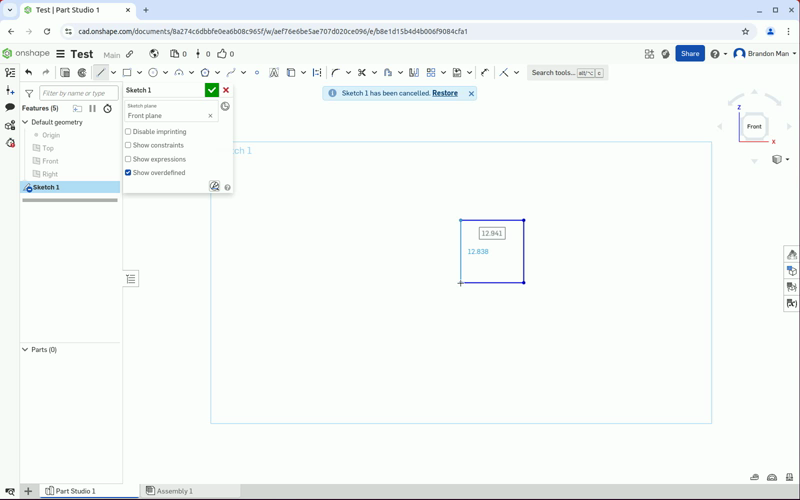
key(esc)
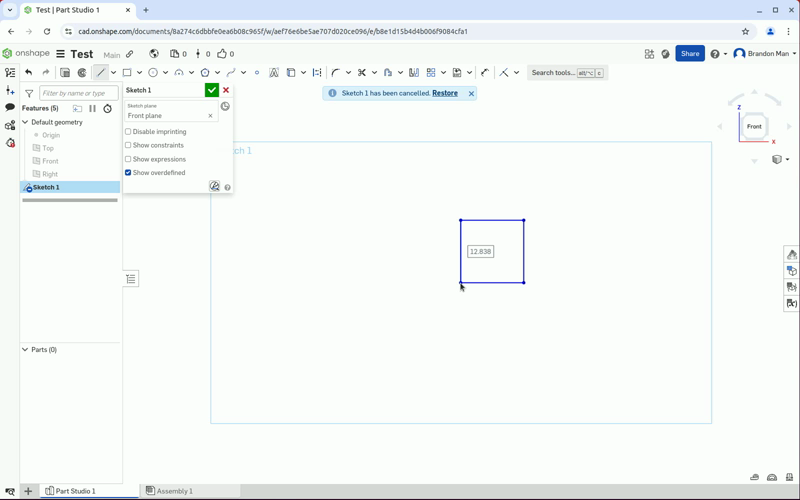
mouse_move(517, 230)
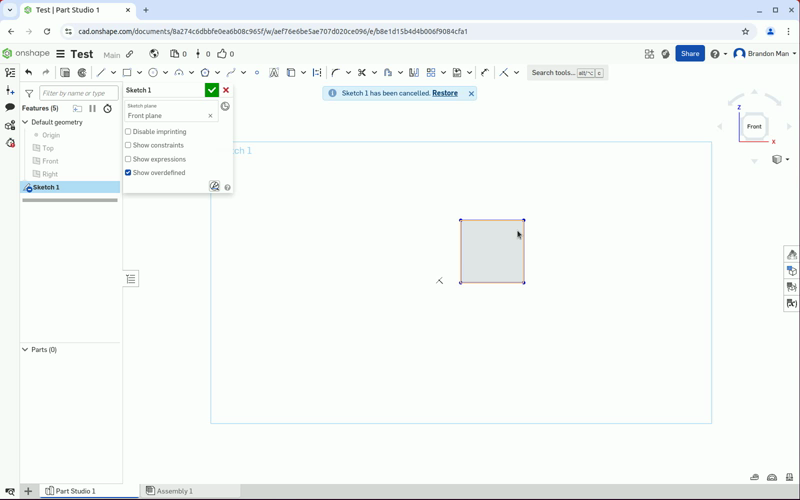
click(517, 230)
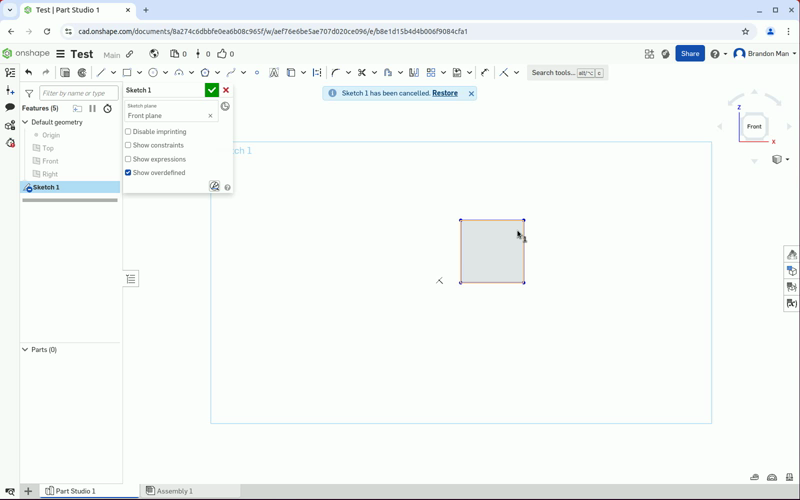
mouse_move(73, 352)
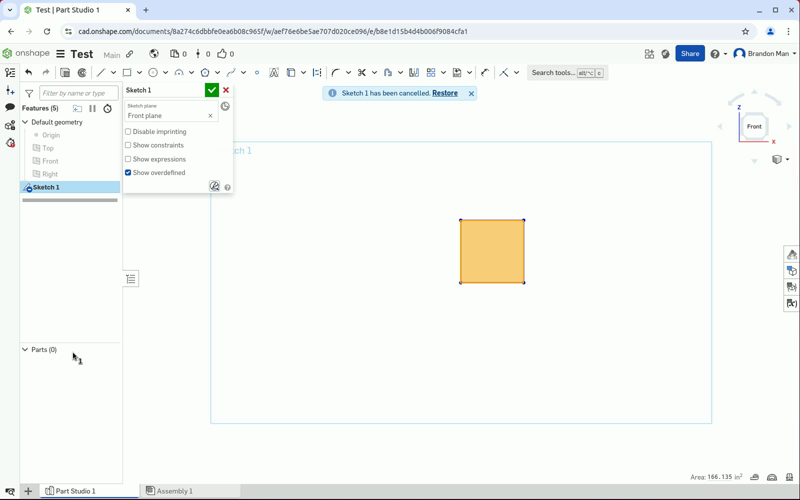
key(shift+y)
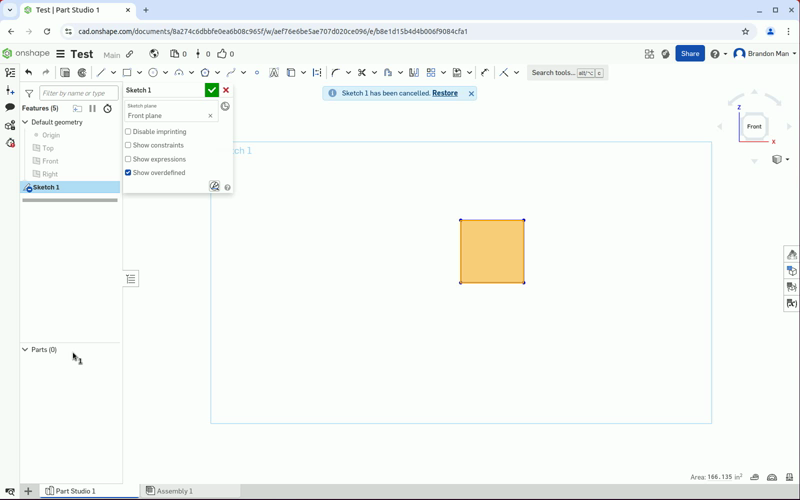
key(shift+e)
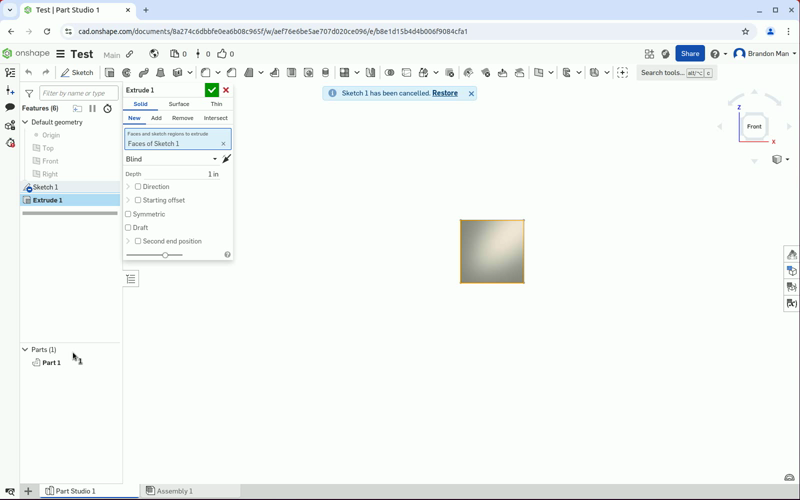
mouse_move(143, 106)
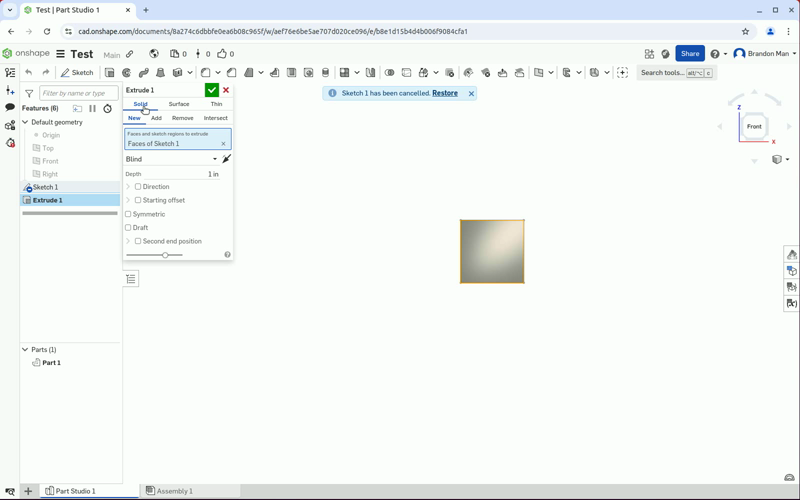
click(143, 106)
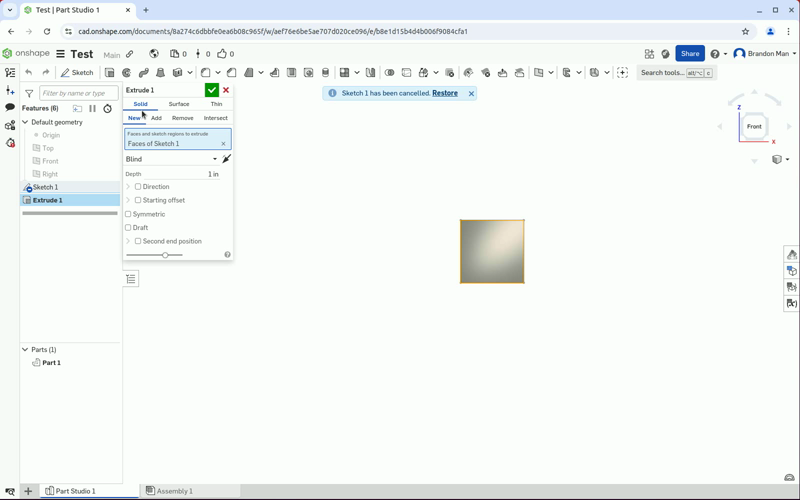
mouse_move(137, 120)
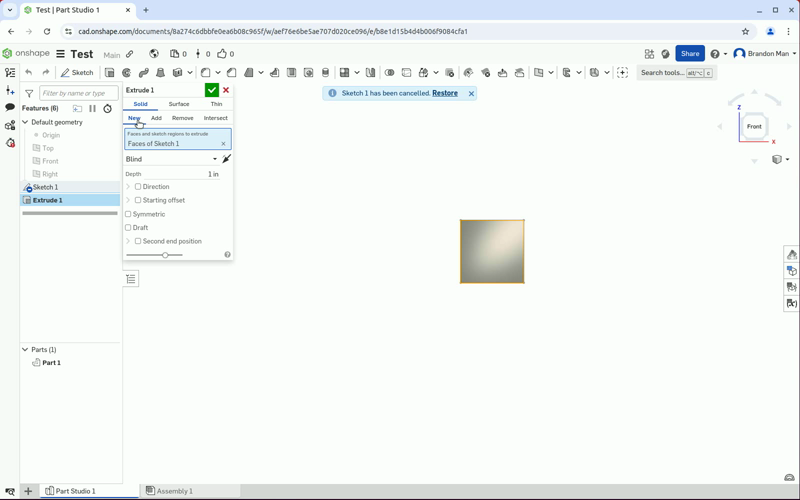
click(137, 120)
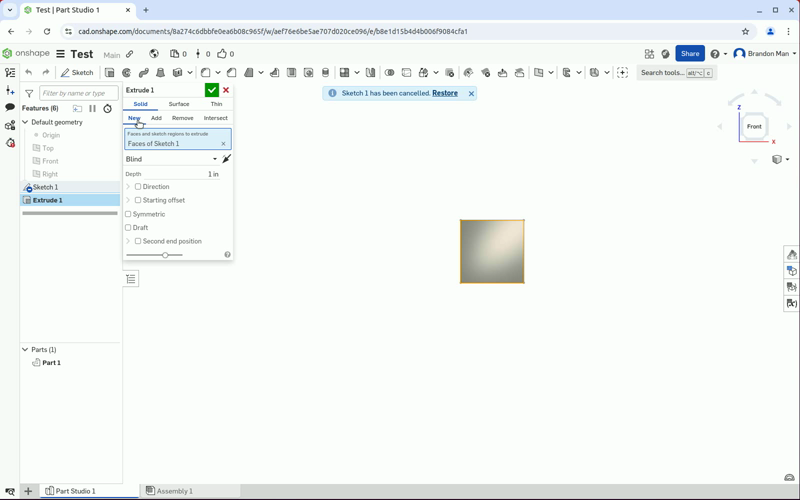
key(tab, 4)
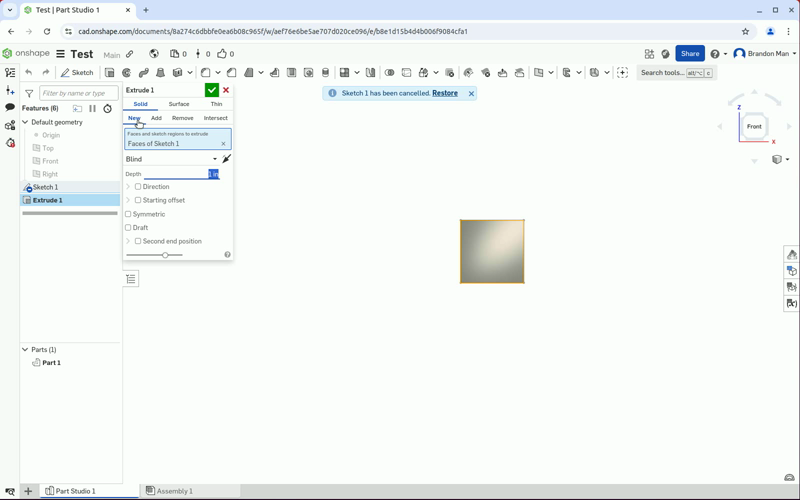
text(23.108)
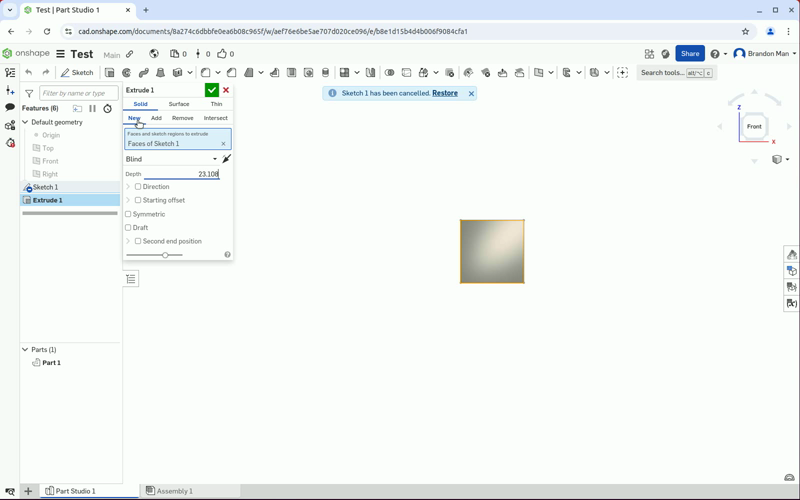
key(enter)
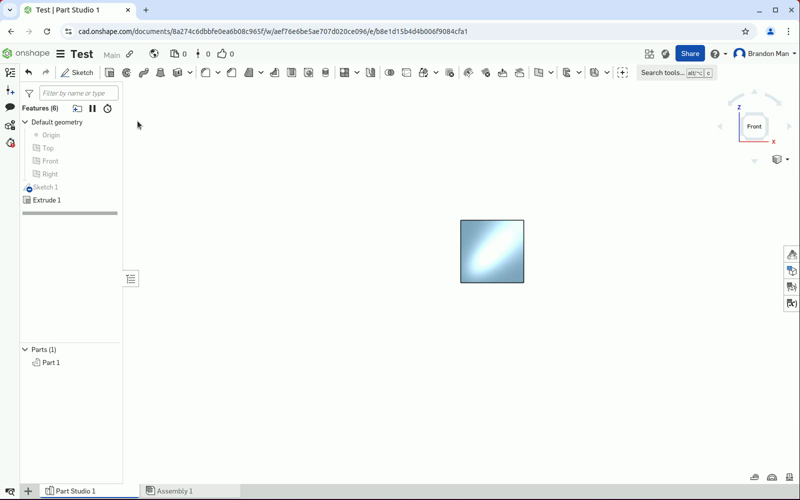
key(shift+h)
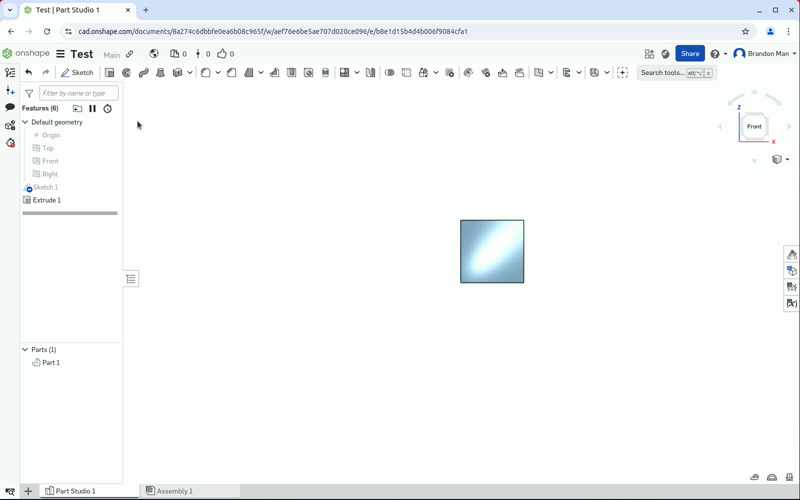
key(shift+h)
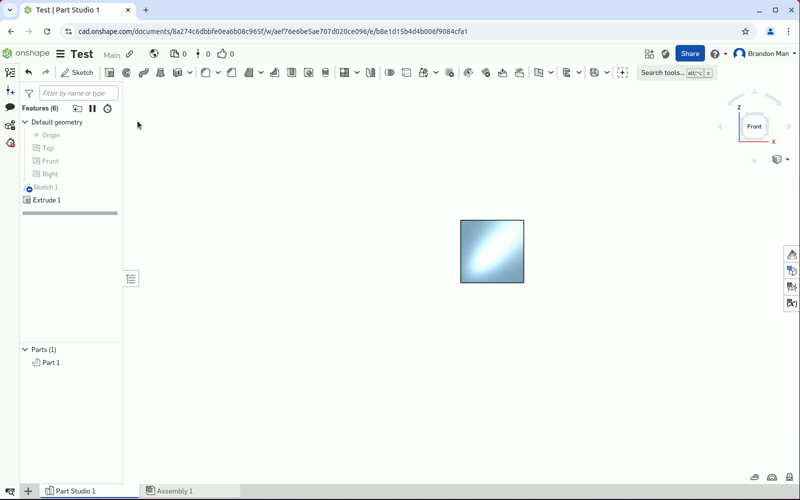
mouse_move(73, 189)
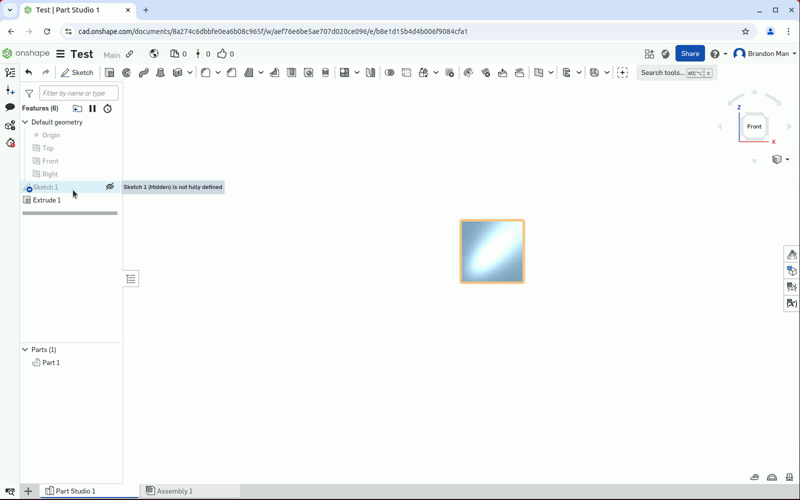
click(73, 189)
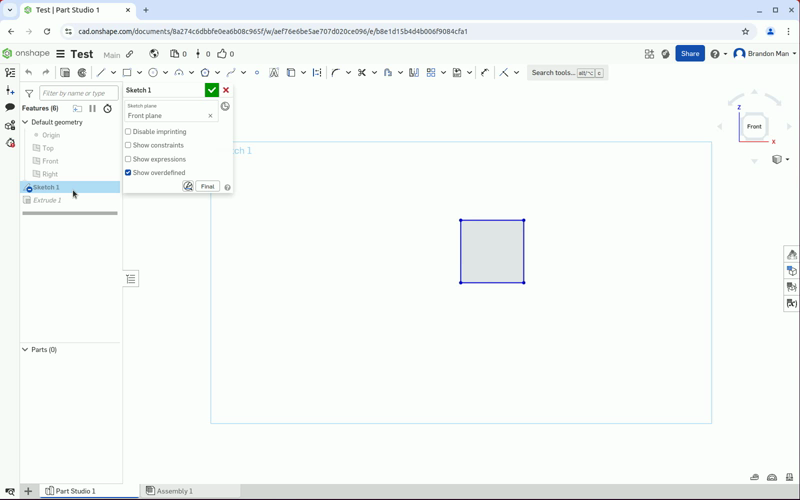
mouse_move(229, 92)
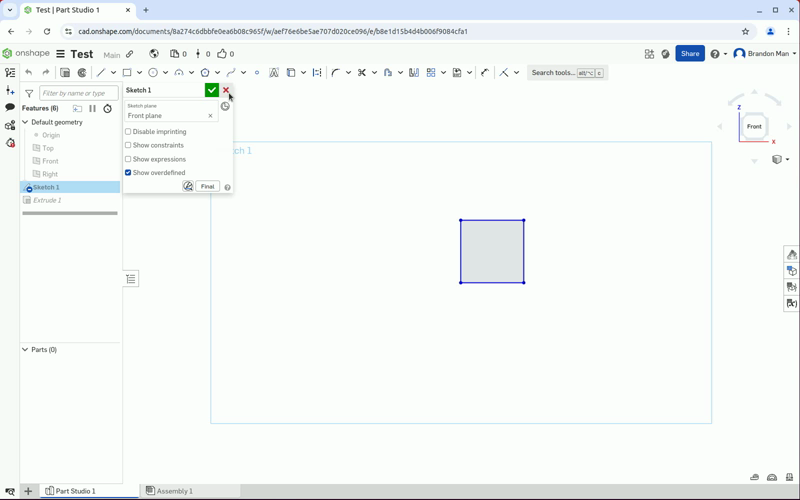
click(229, 92)
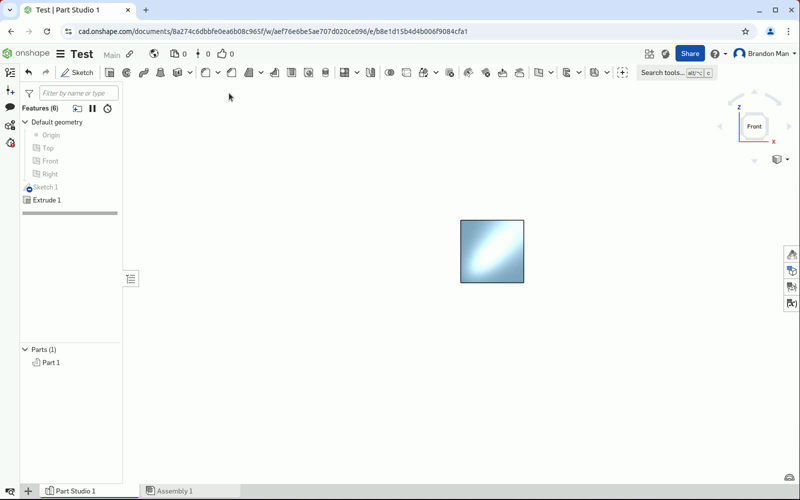
mouse_move(73, 352)
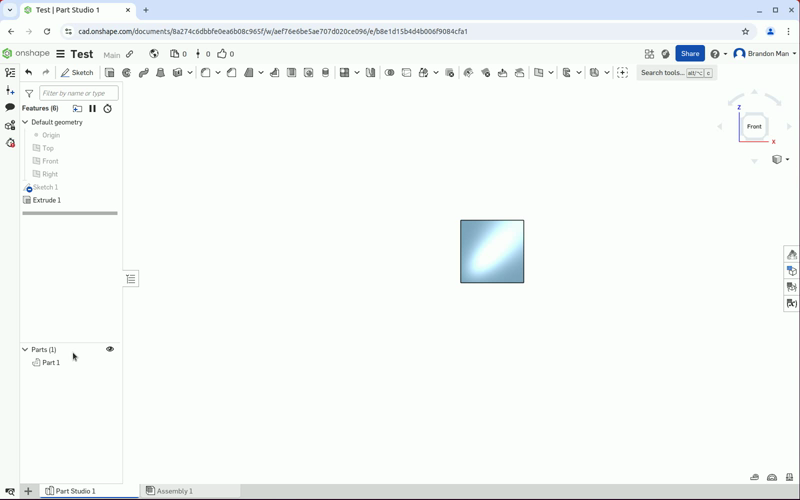
key(y)
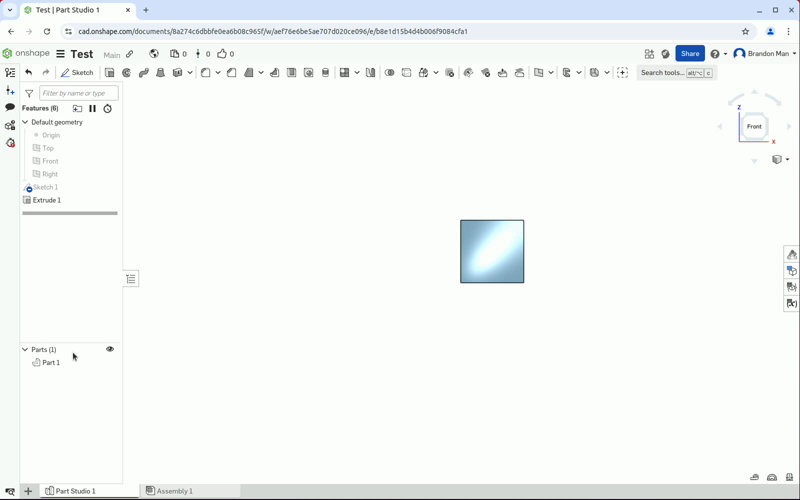
key(shift+p)
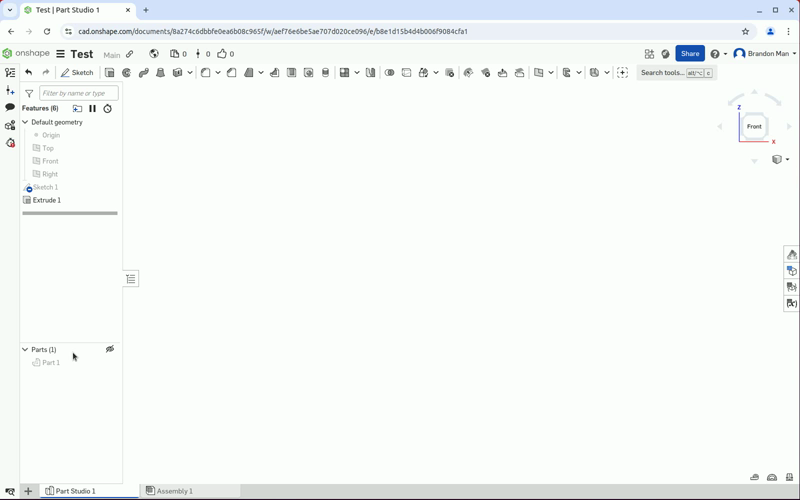
key(space)
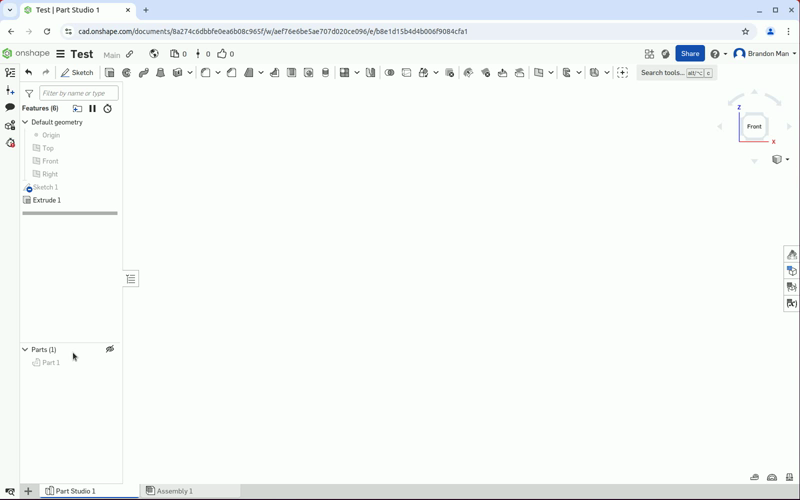
key_down(shift)
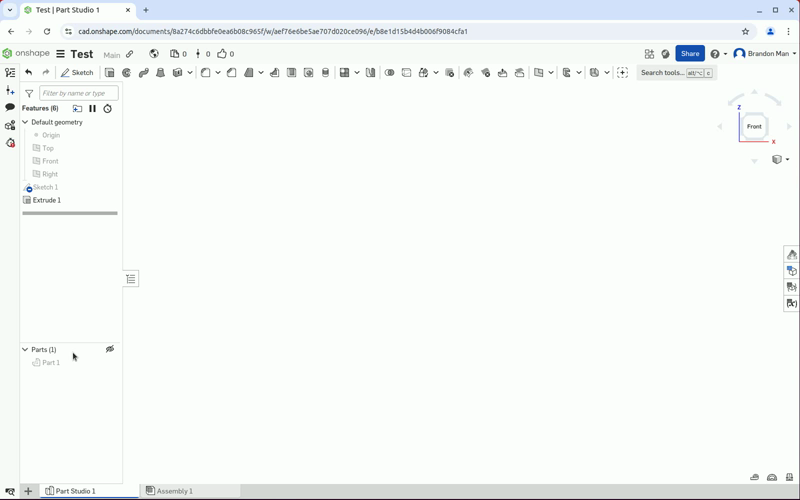
key(left)
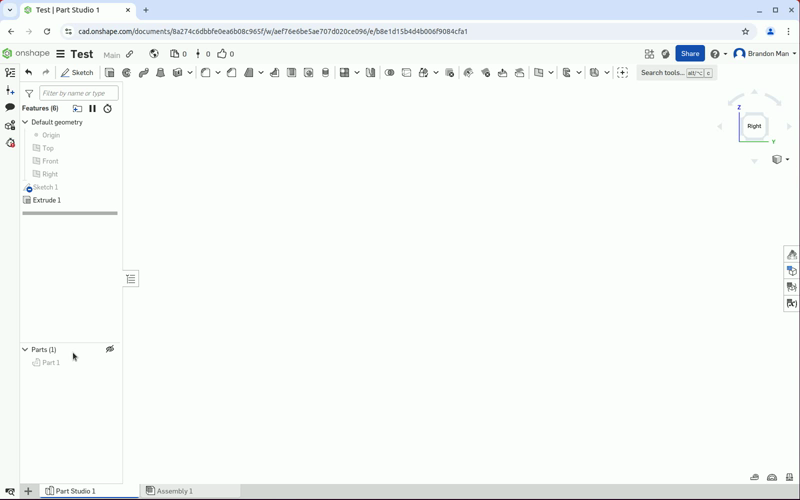
key_up(shift)
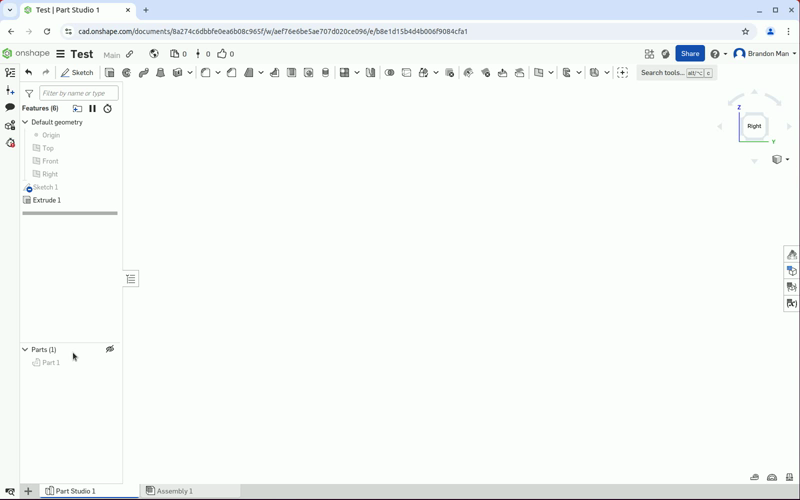
mouse_move(73, 352)
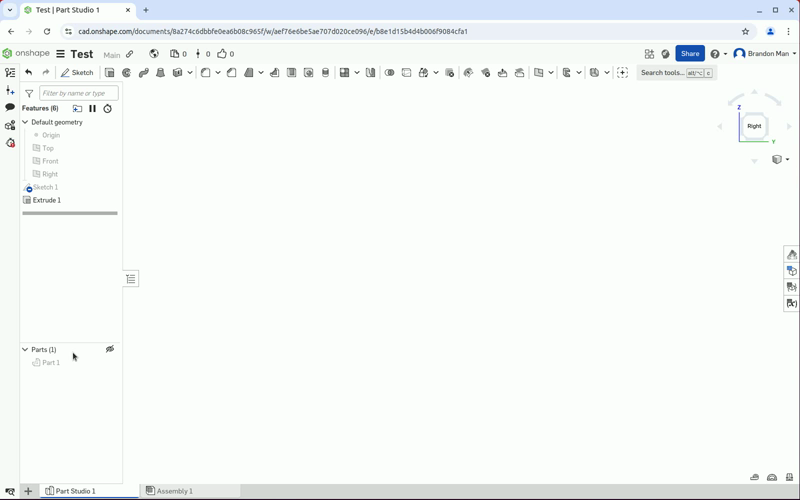
key(shift+y)
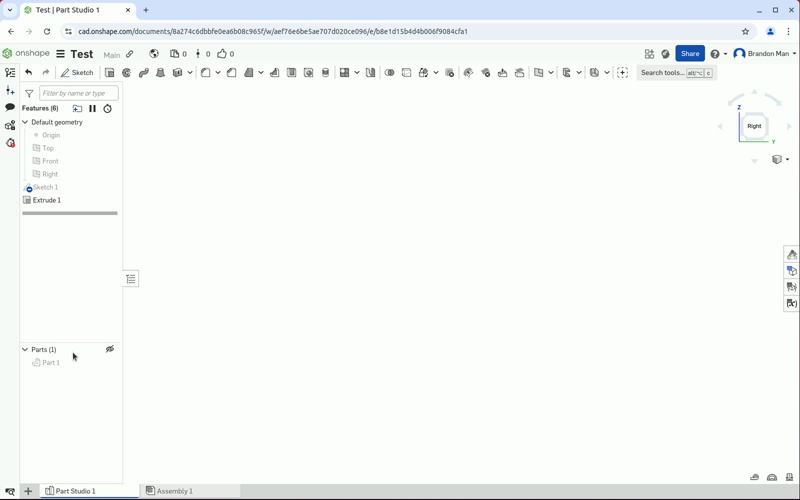
key(shift+s)
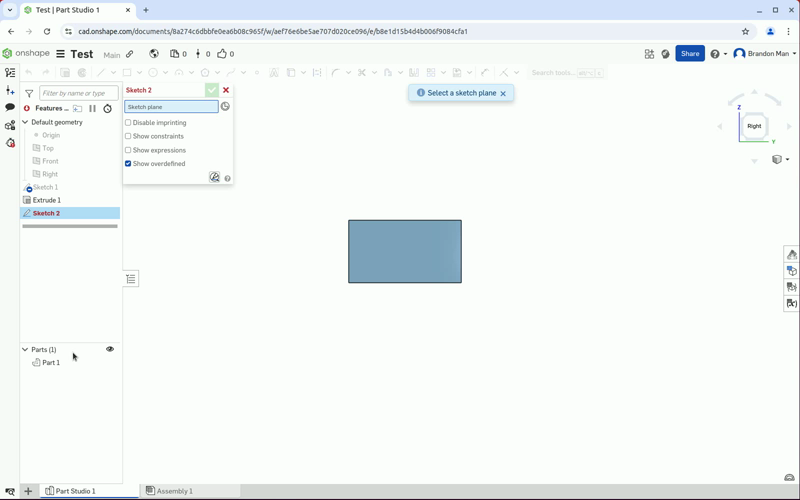
mouse_move(73, 176)
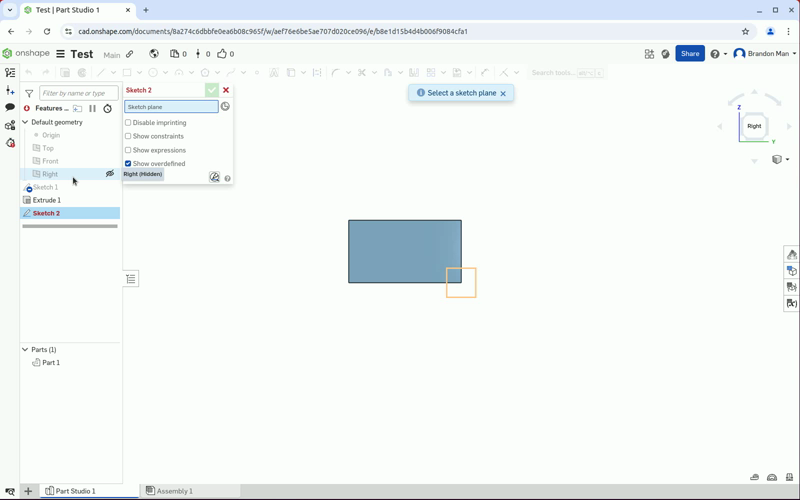
click(73, 176)
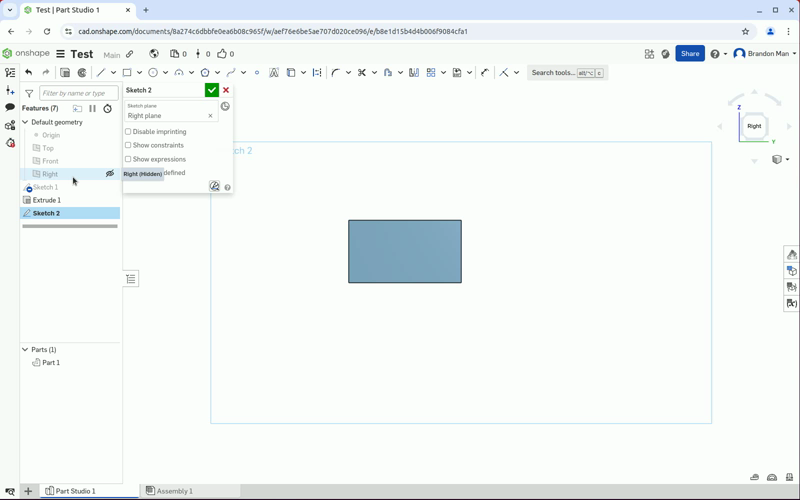
mouse_move(73, 352)
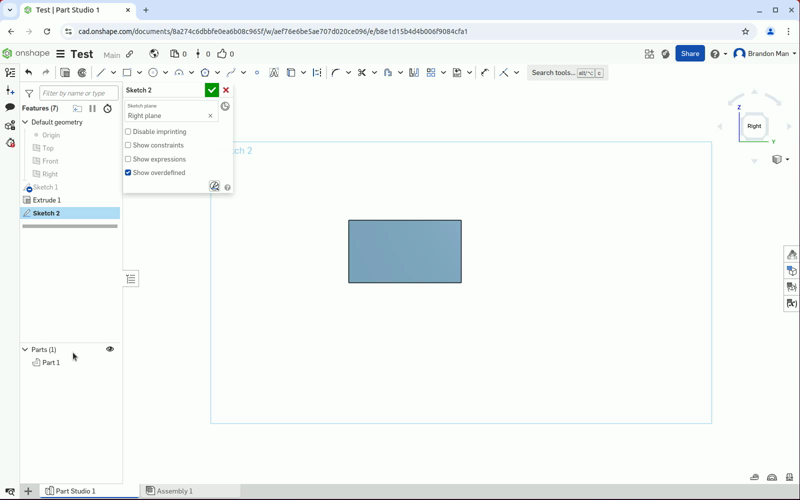
key(y)
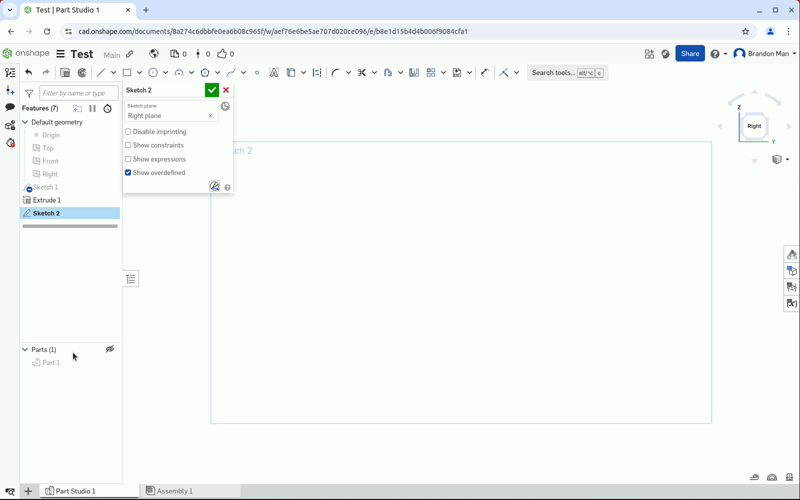
key(l)
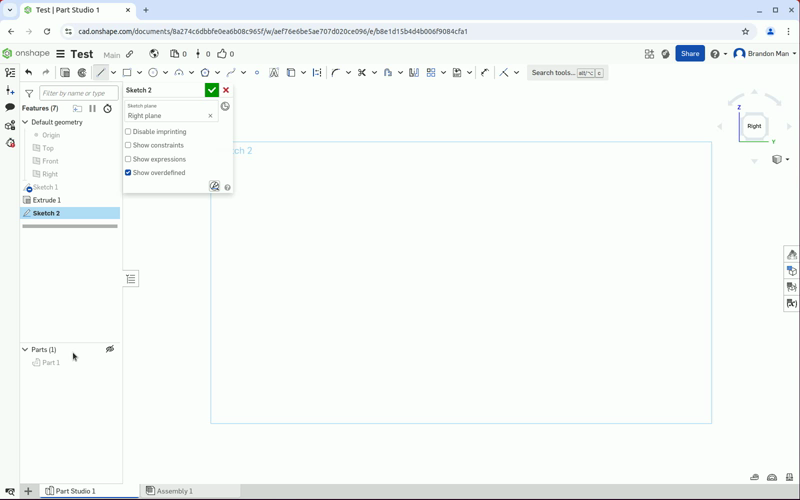
key_down(shift)
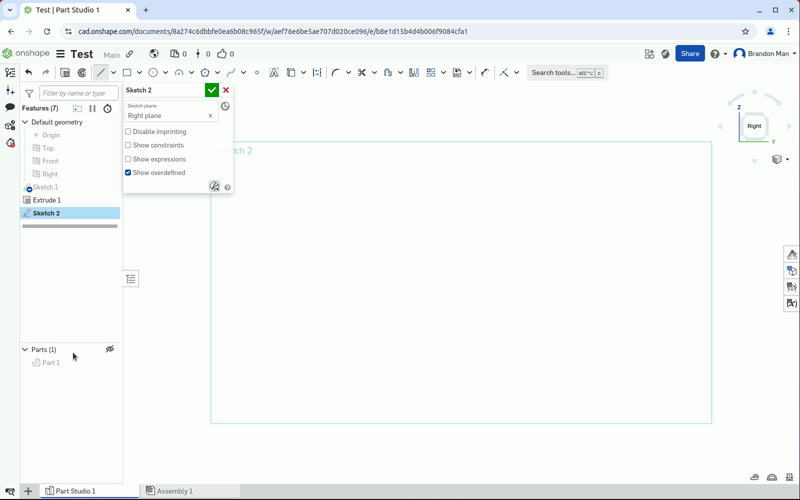
mouse_move(434, 220)
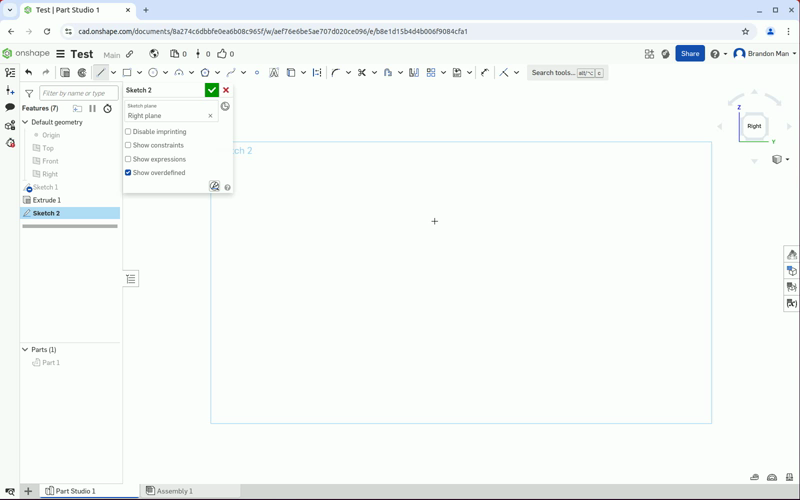
click(434, 220)
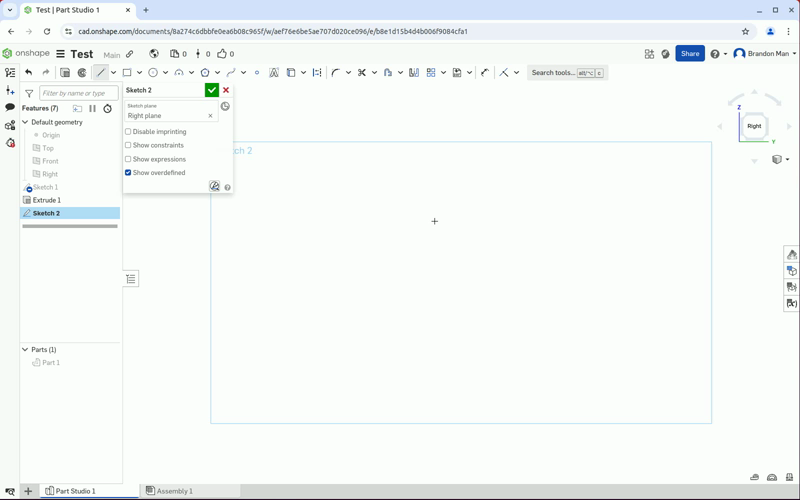
key_up(shift)
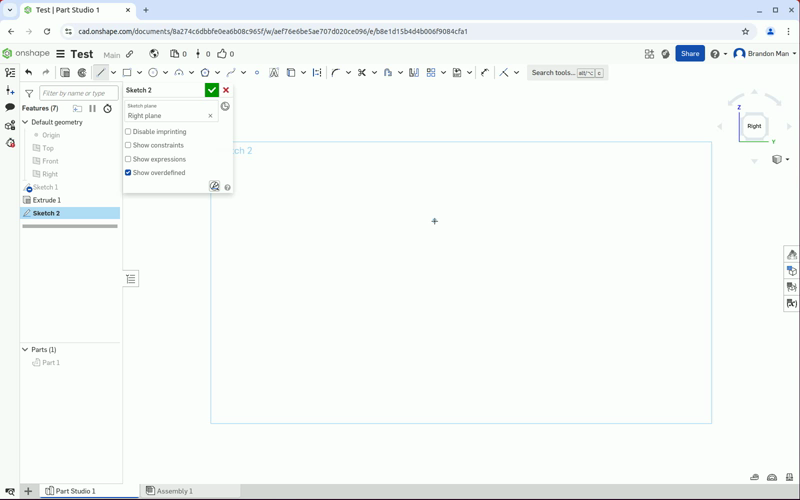
key_down(shift)
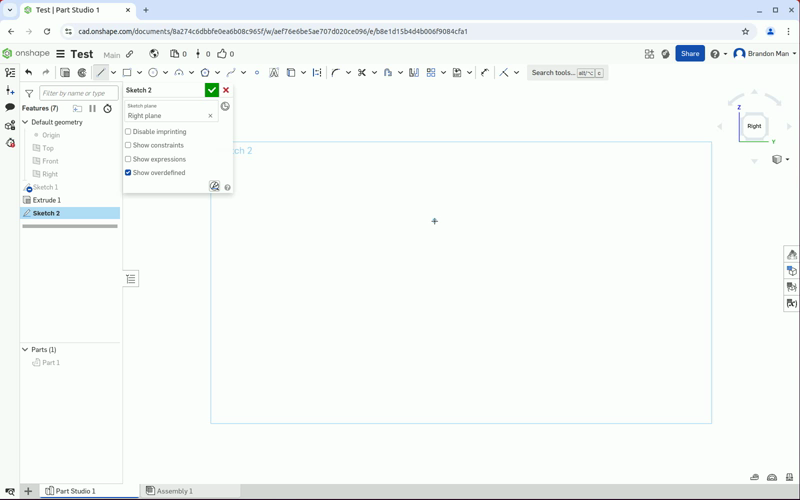
mouse_move(460, 283)
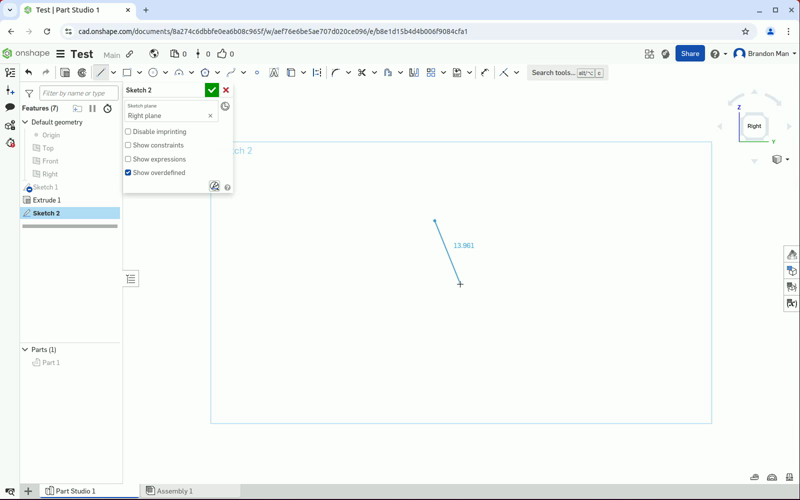
click(460, 283)
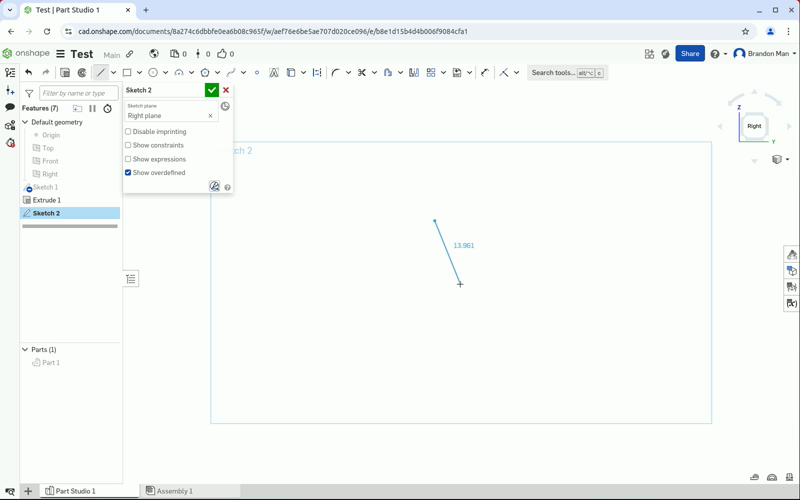
key_up(shift)
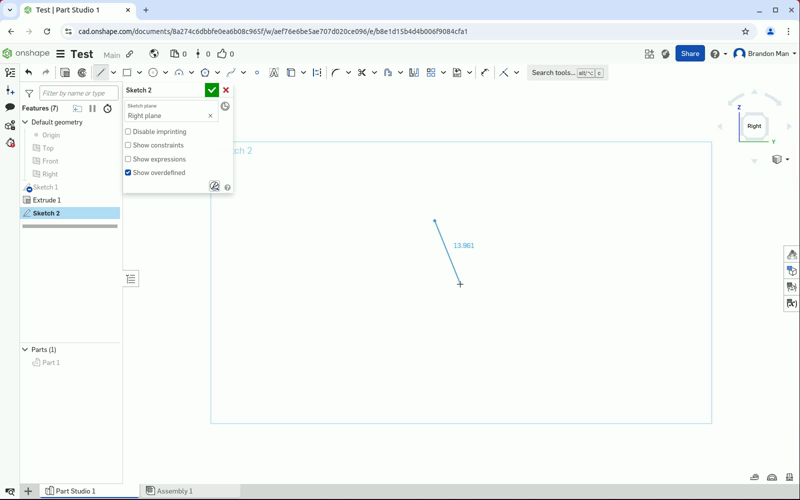
key_down(shift)
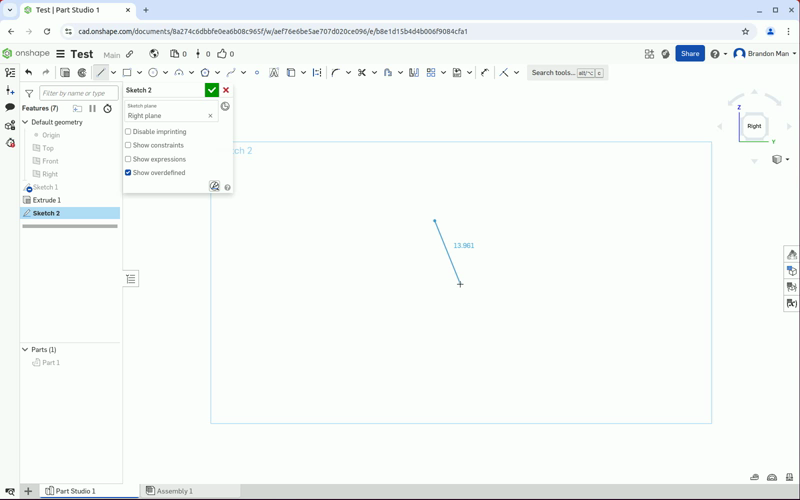
mouse_move(490, 283)
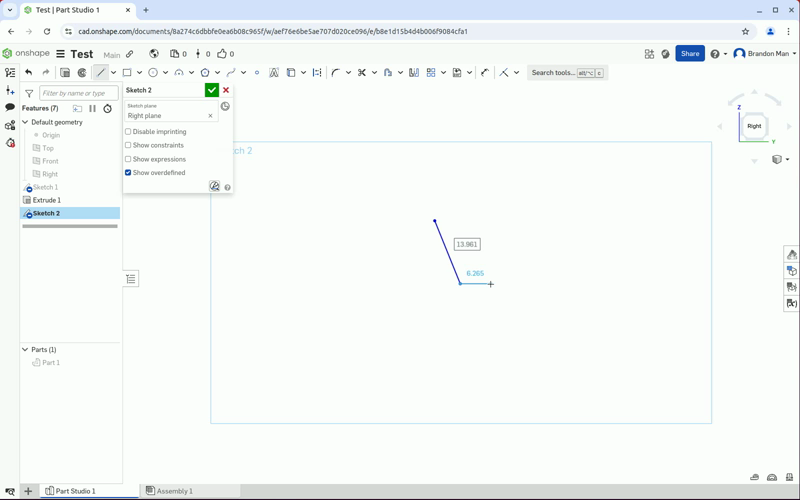
mouse_move(510, 283)
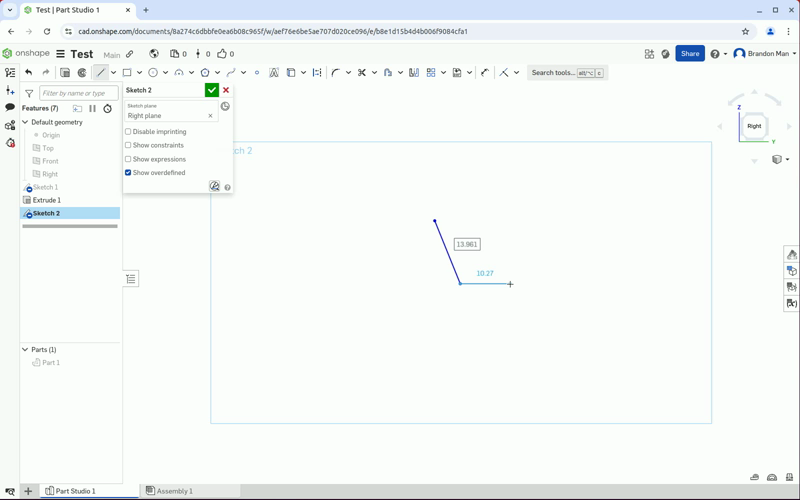
click(510, 283)
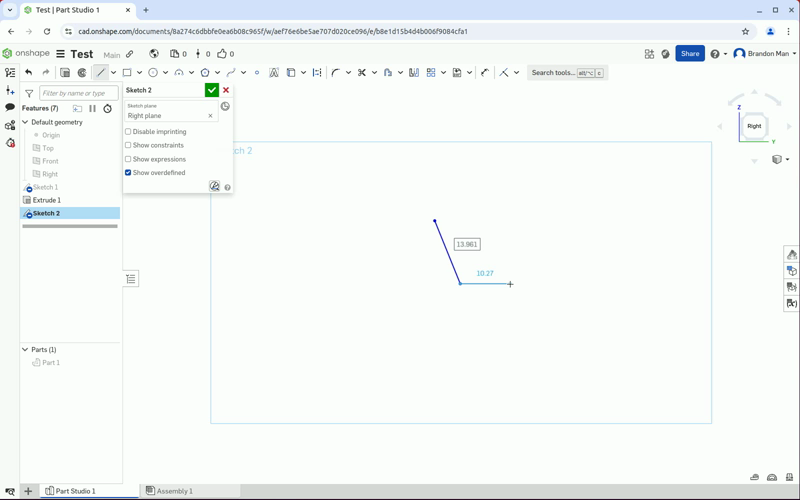
key_up(shift)
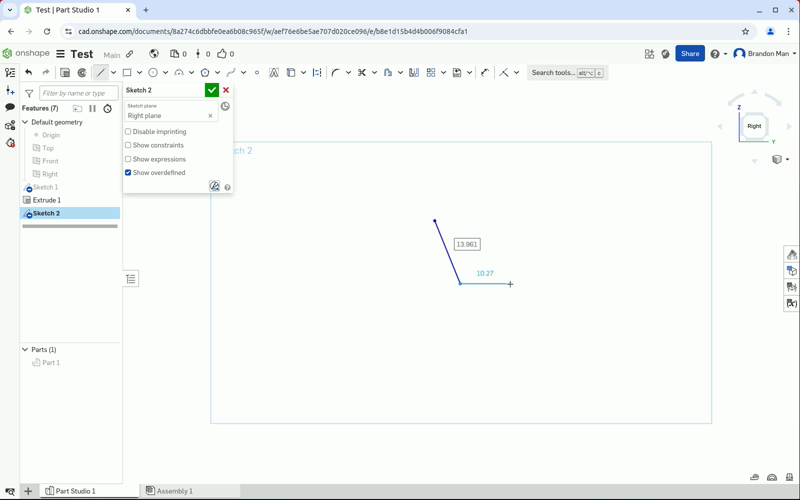
key_down(shift)
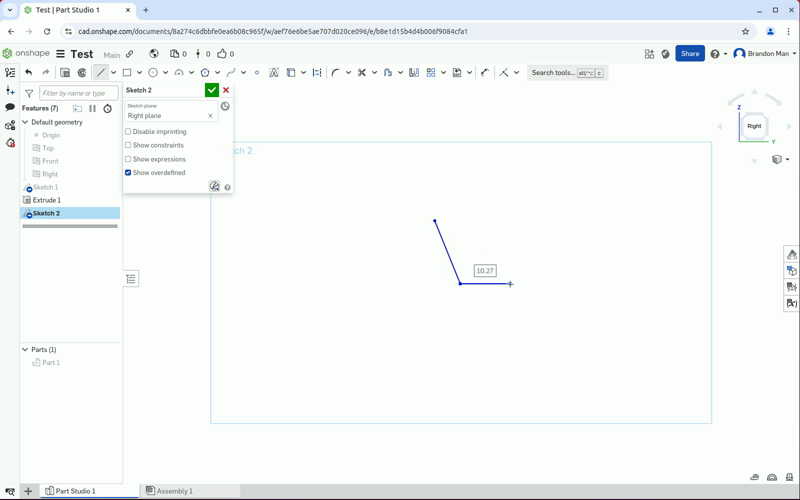
mouse_move(510, 220)
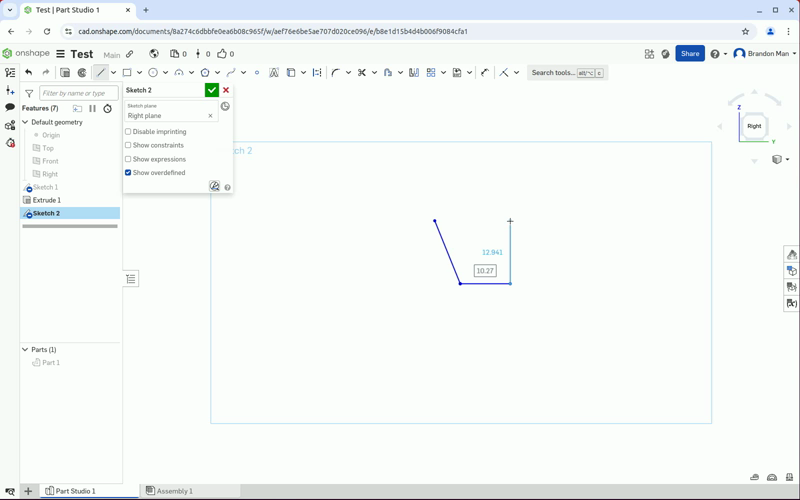
click(510, 220)
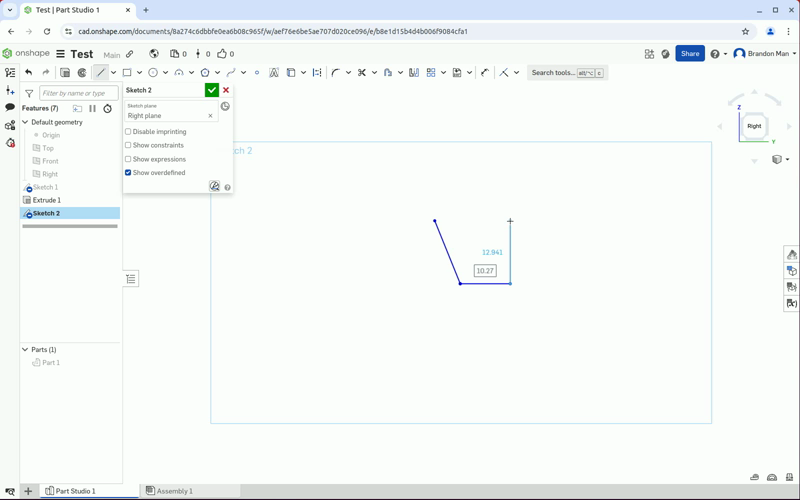
key_up(shift)
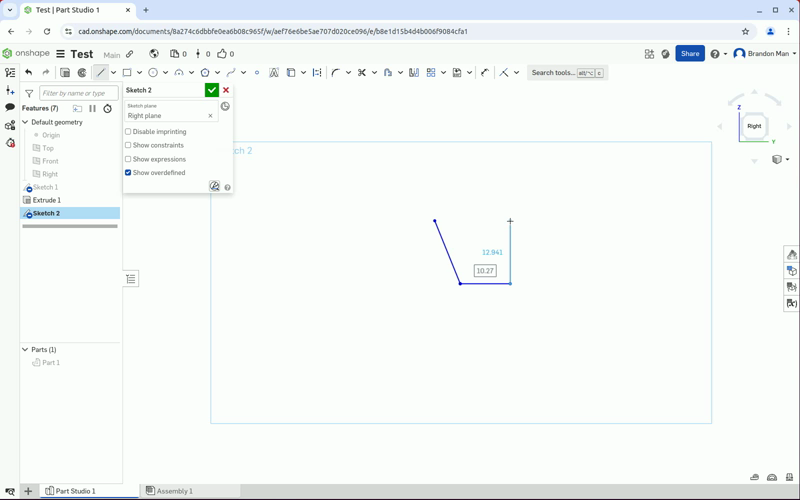
key_down(shift)
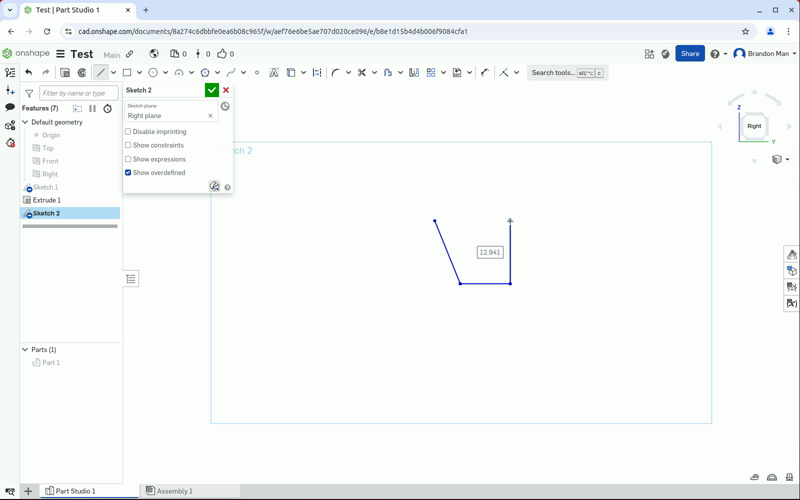
mouse_move(434, 220)
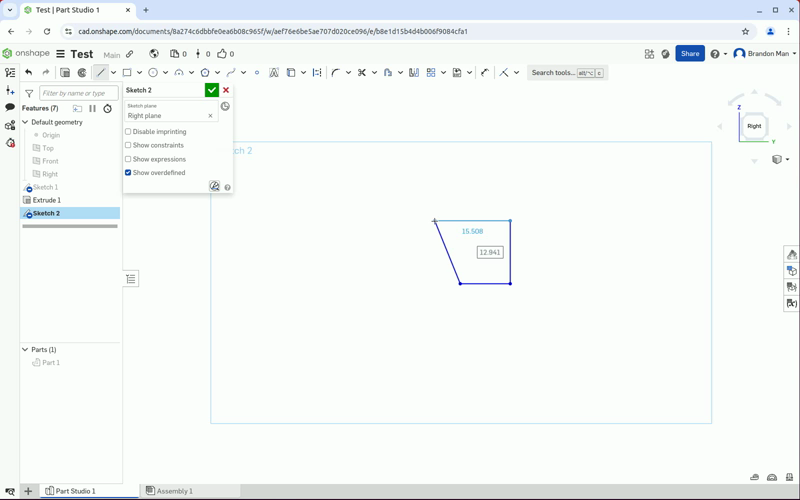
key_up(shift)
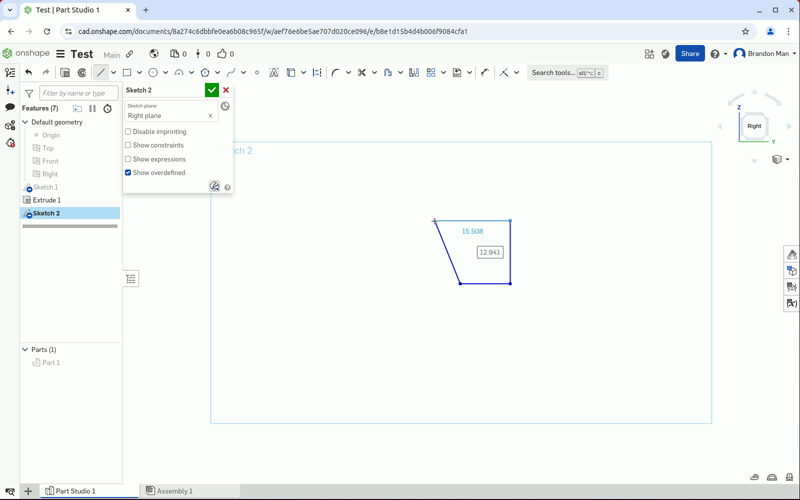
click(434, 220)
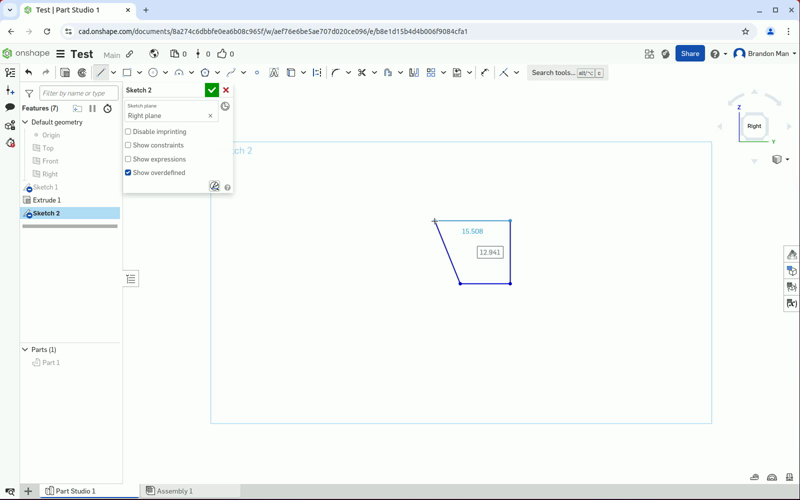
key(esc)
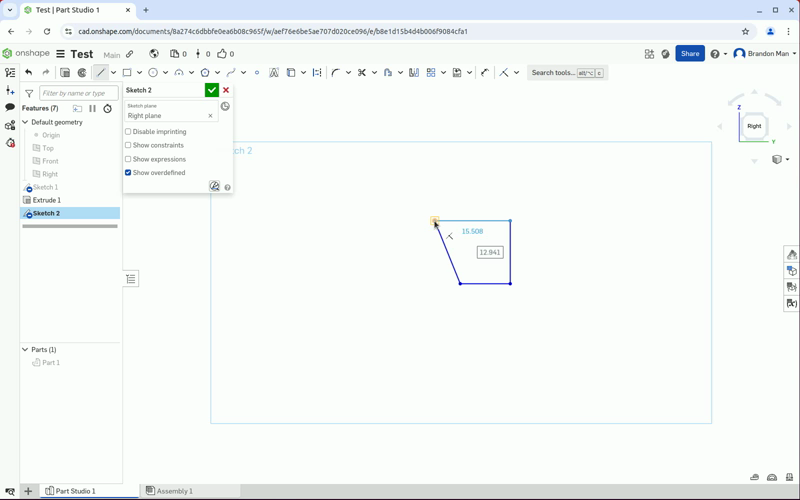
mouse_move(505, 252)
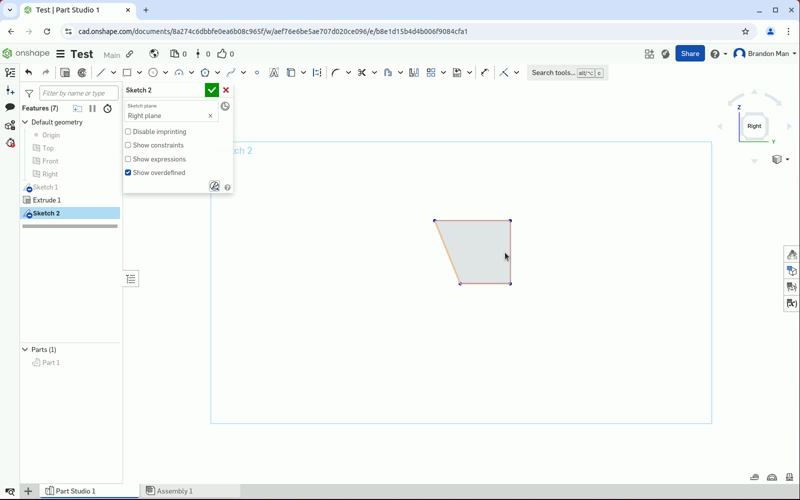
click(505, 252)
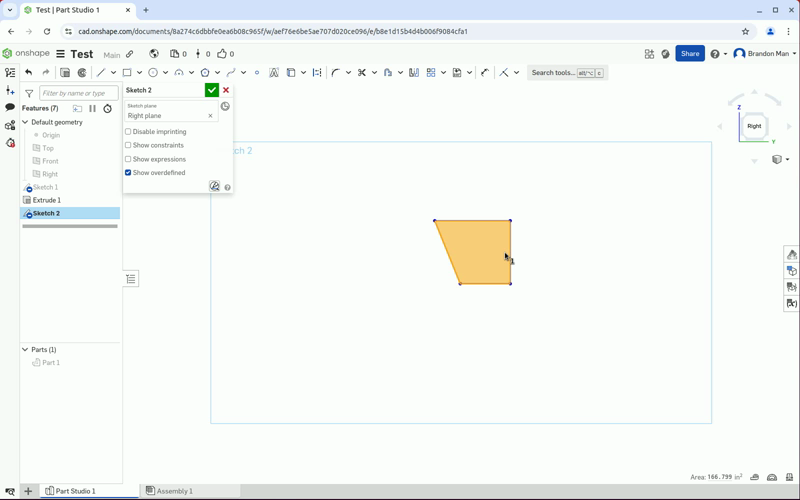
mouse_move(73, 352)
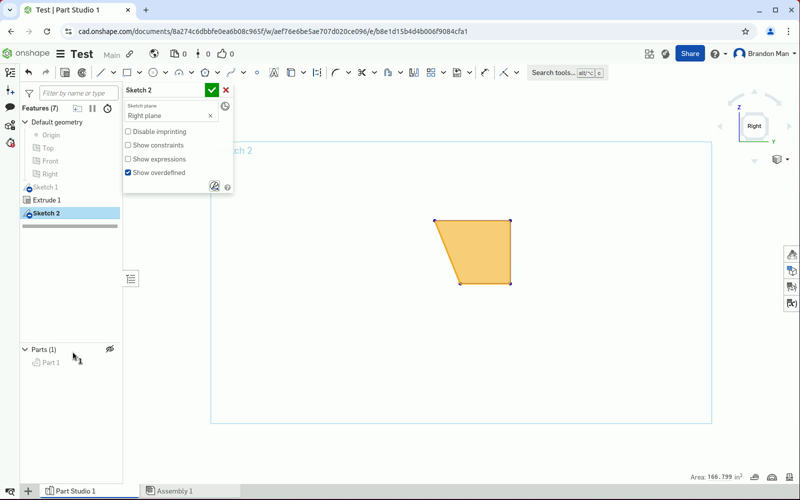
key(shift+y)
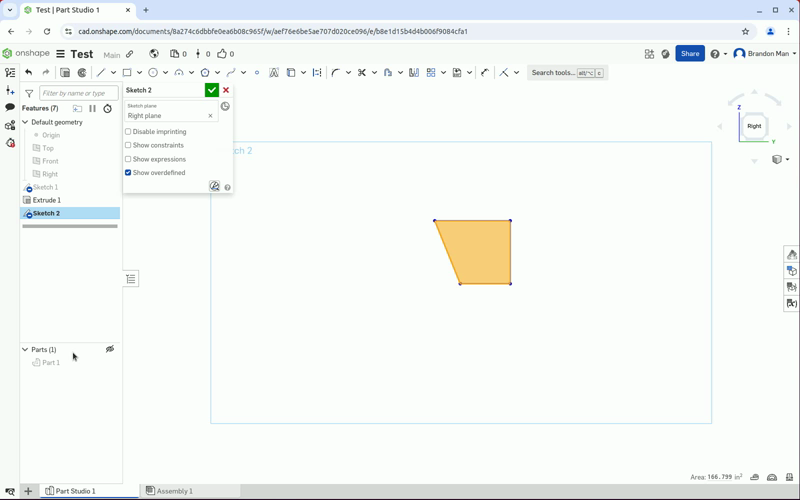
key(shift+e)
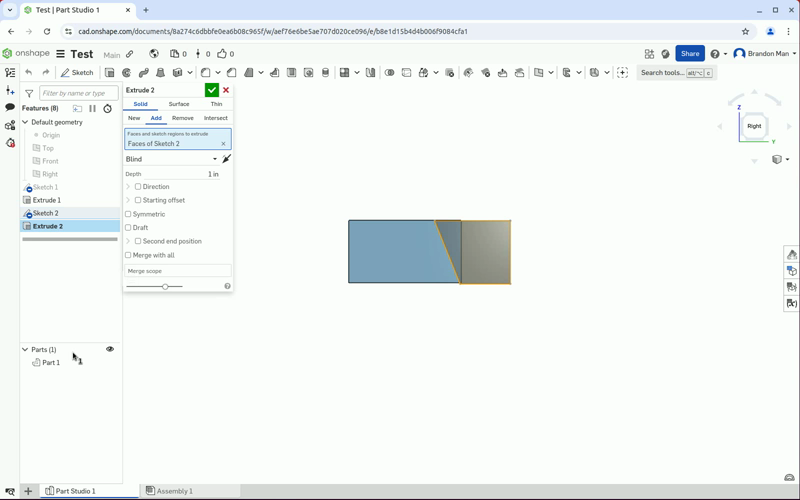
mouse_move(143, 106)
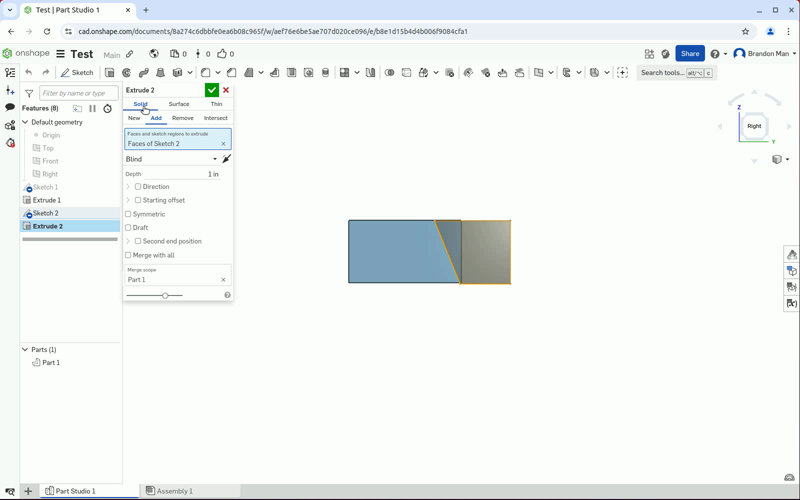
click(143, 106)
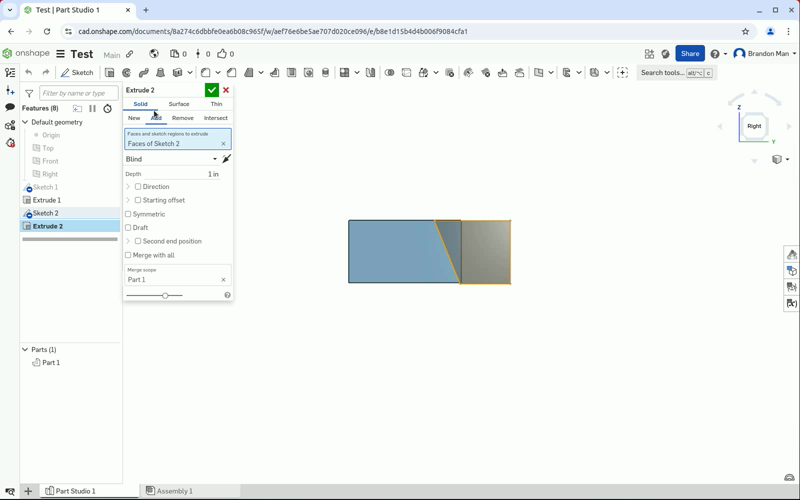
mouse_move(186, 120)
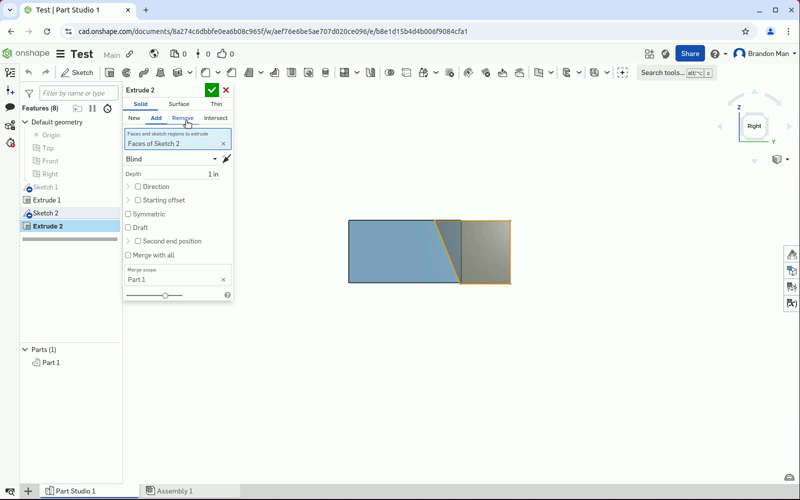
click(186, 120)
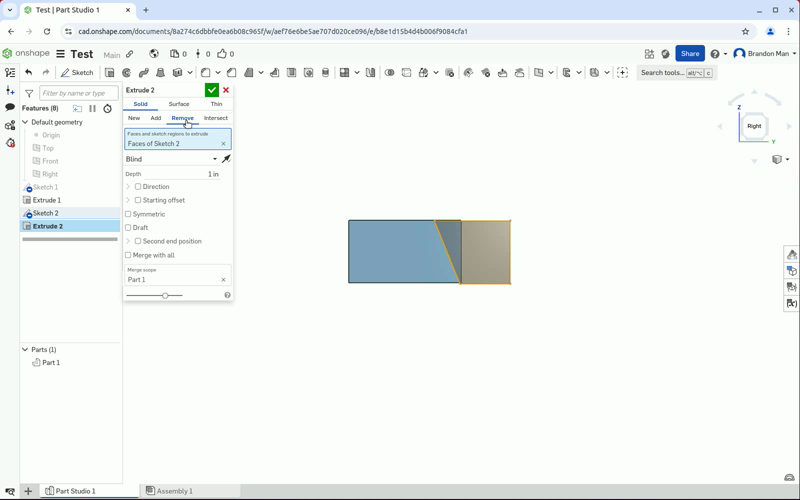
key(tab, 4)
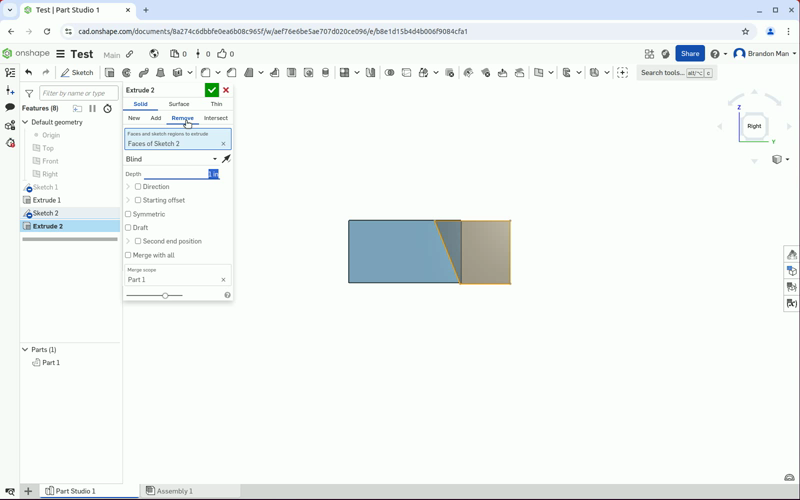
text(5.055)
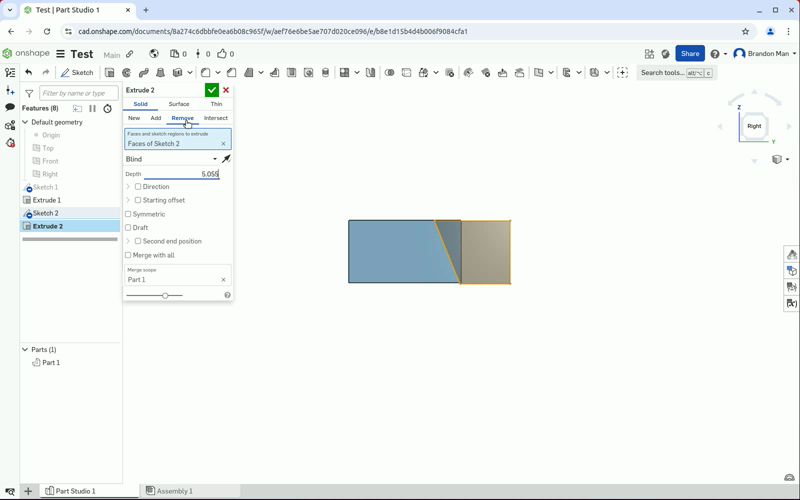
key(tab, 6)
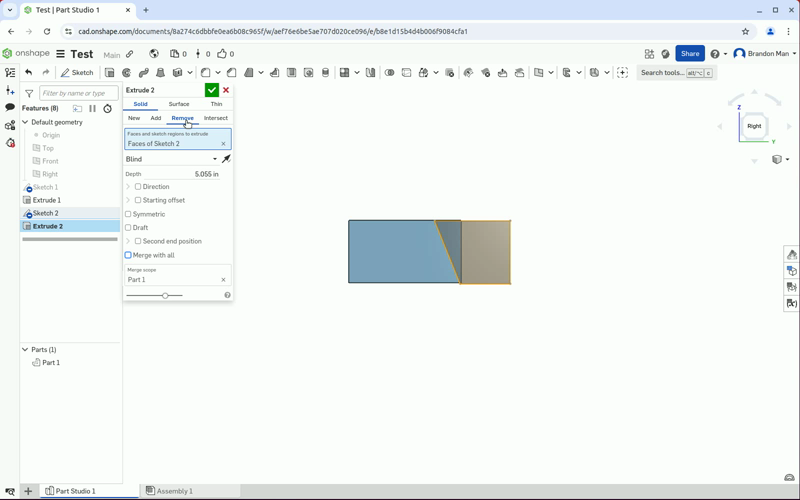
key(space)
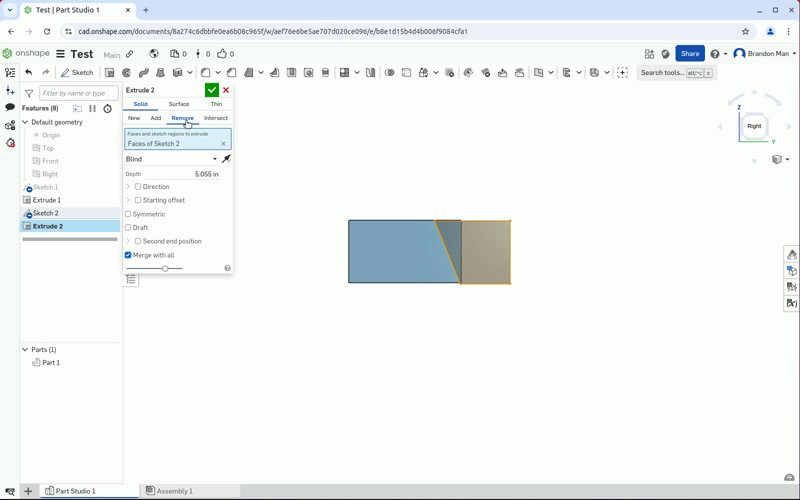
key(enter)
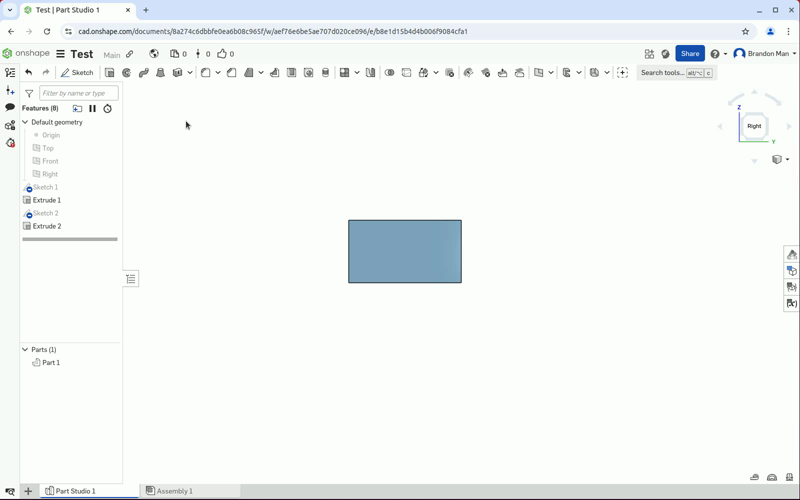
key(shift+h)
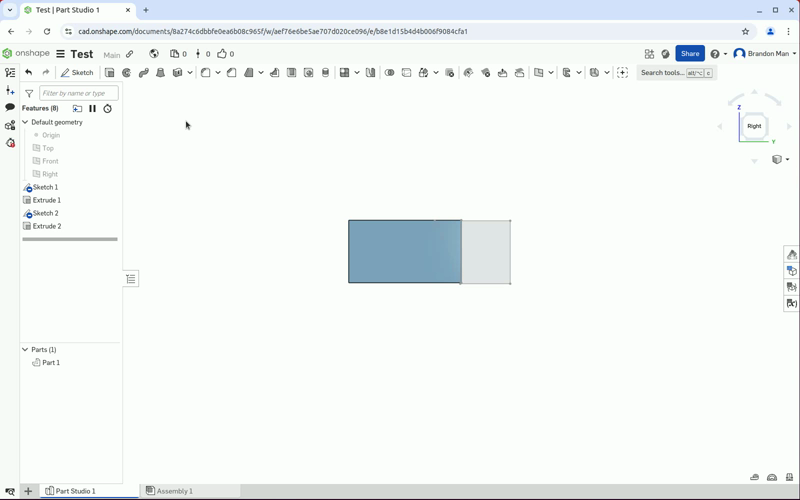
key(shift+h)
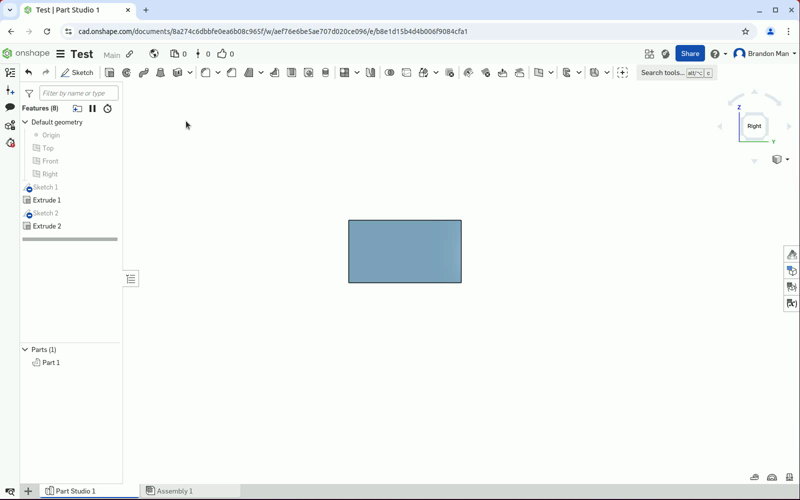
mouse_move(73, 189)
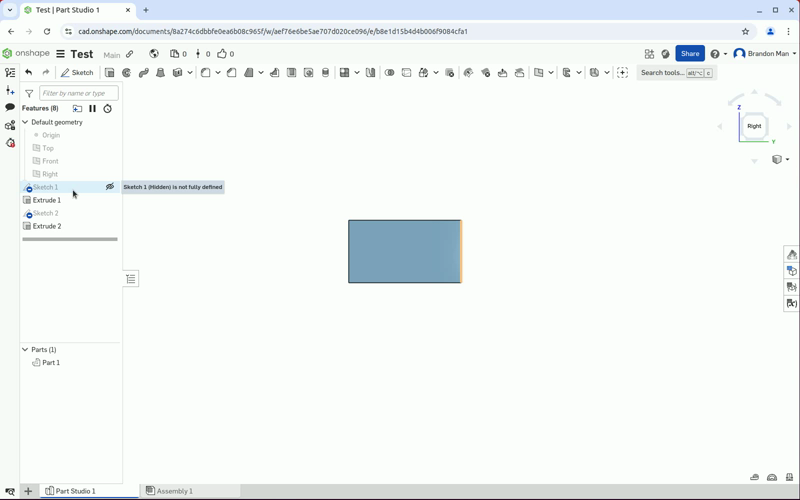
click(73, 189)
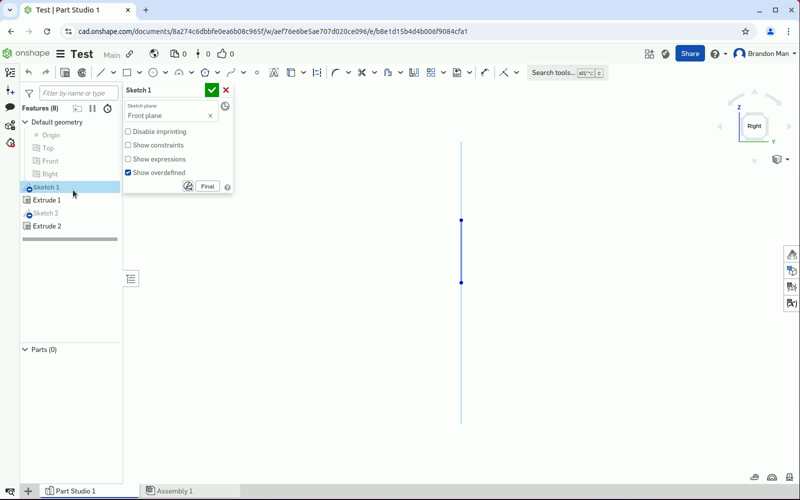
mouse_move(229, 92)
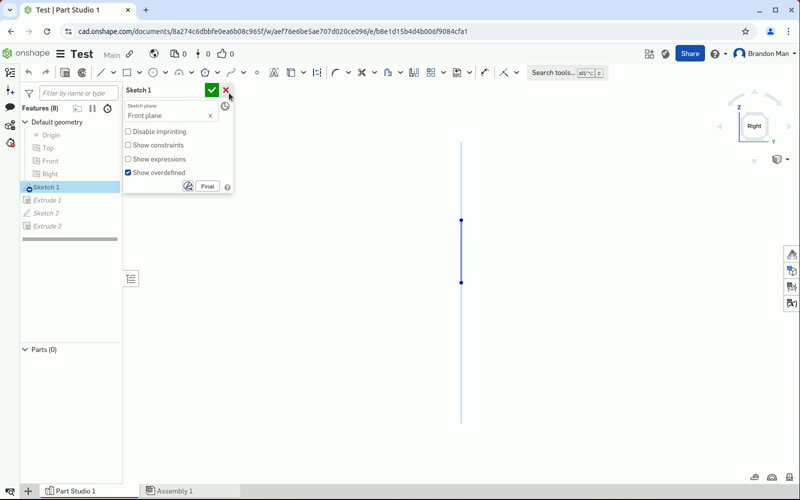
click(229, 92)
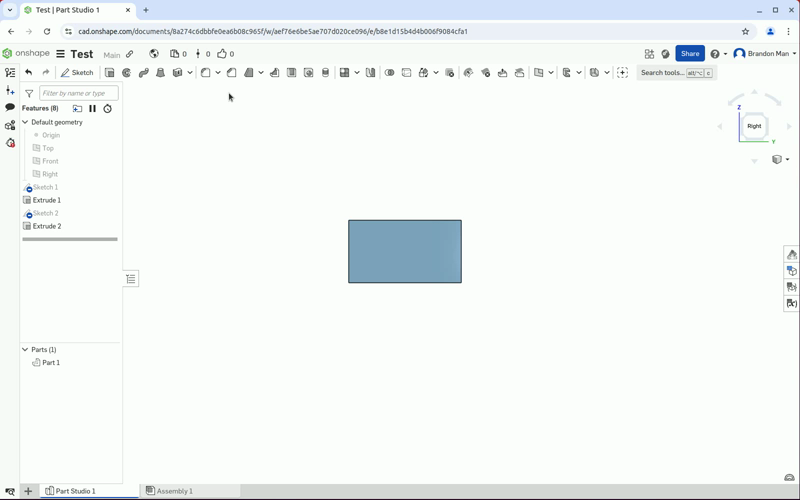
mouse_move(541, 75)
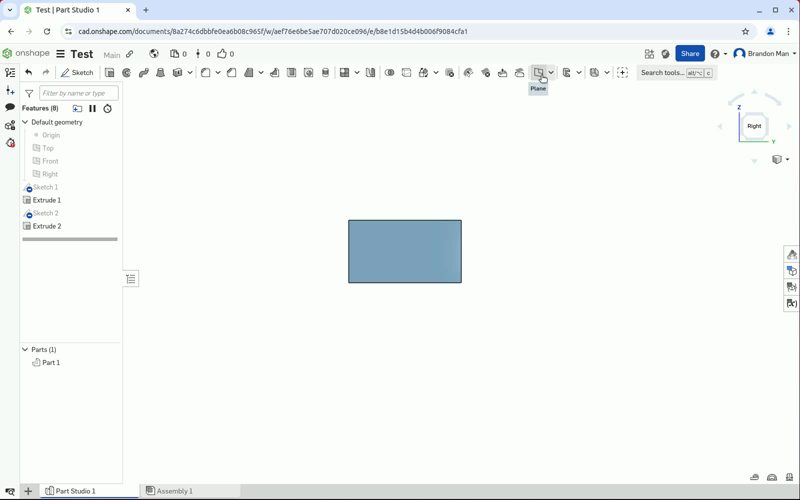
click(541, 75)
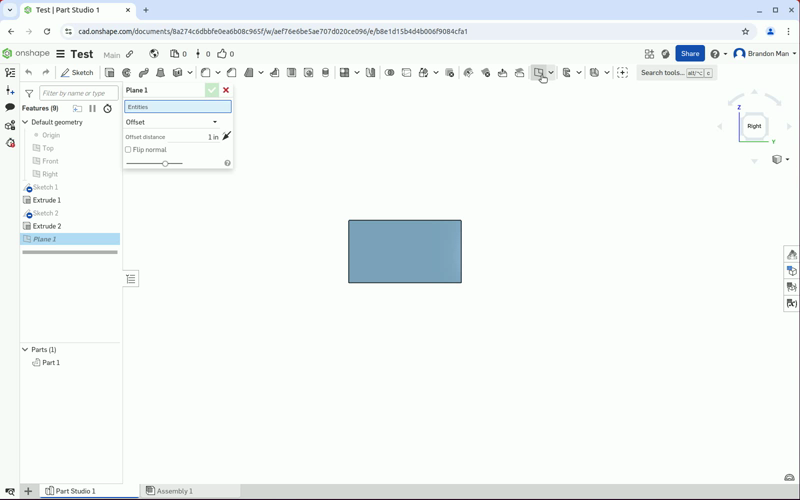
mouse_move(73, 176)
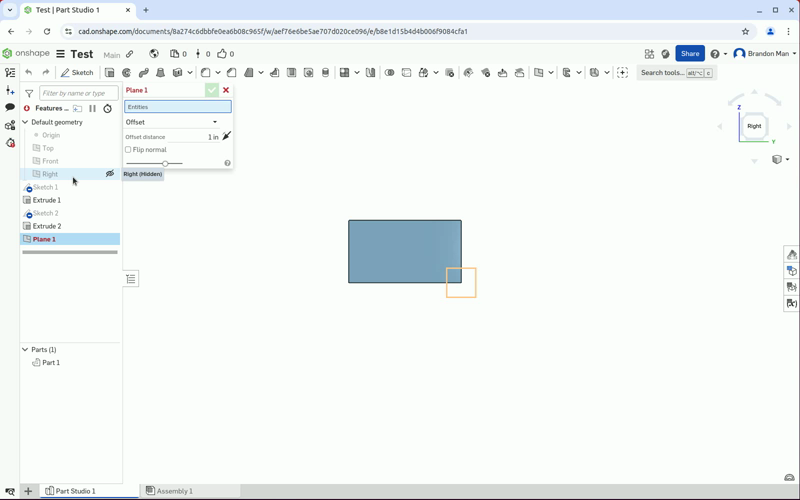
click(73, 176)
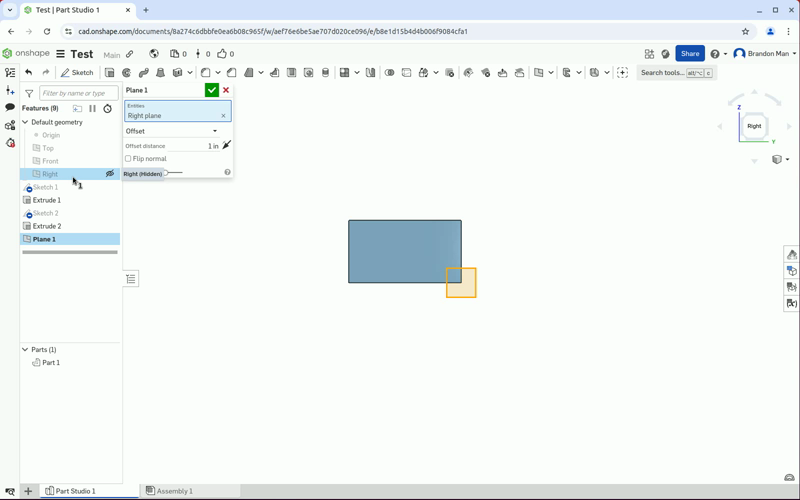
key(tab, 2)
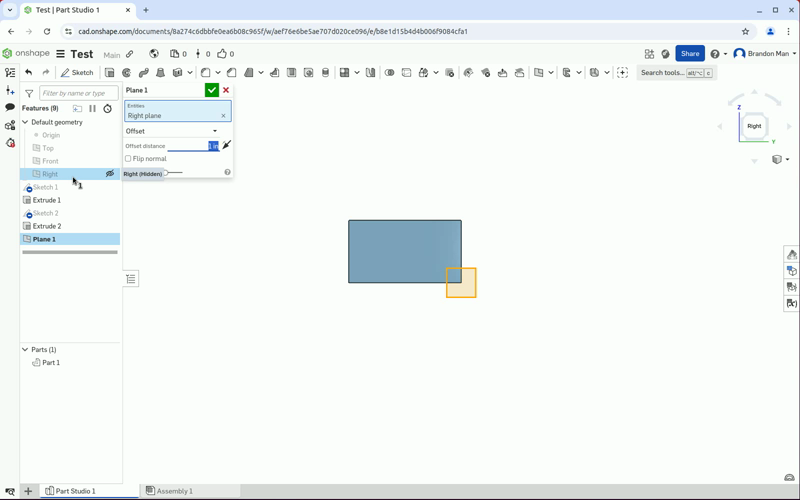
text(12.756)
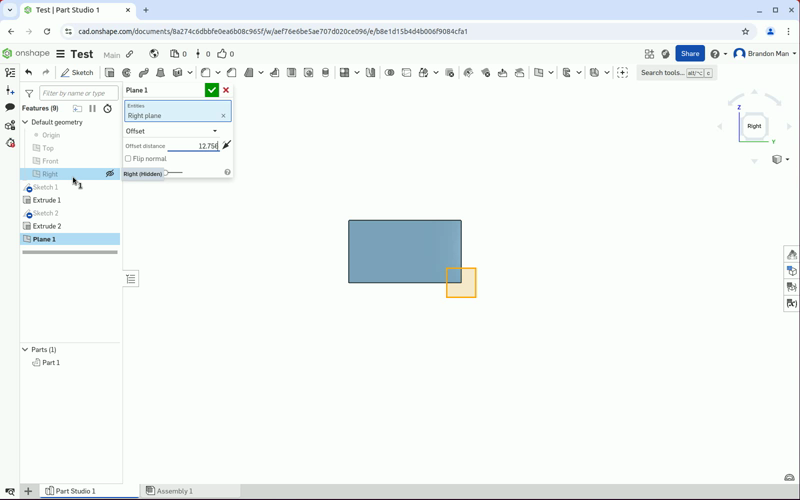
key(enter, 2)
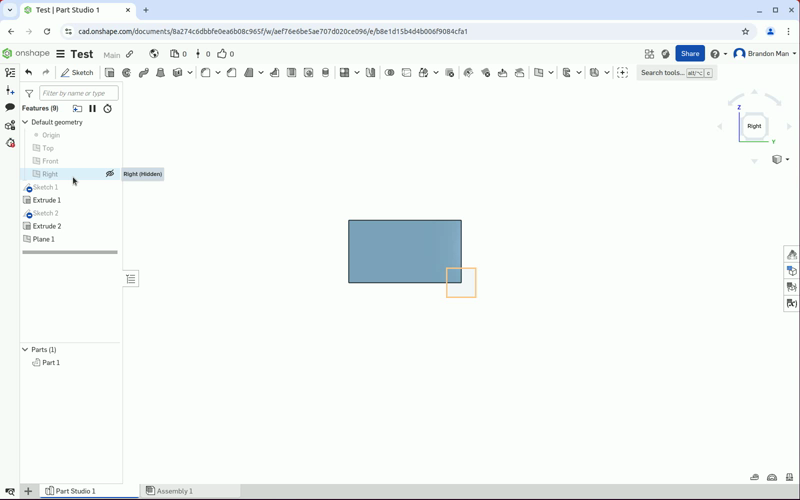
key(shift+s)
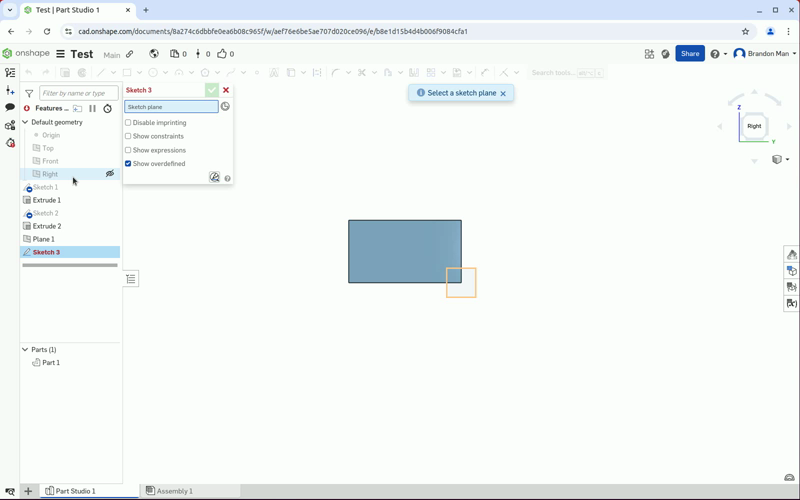
mouse_move(73, 241)
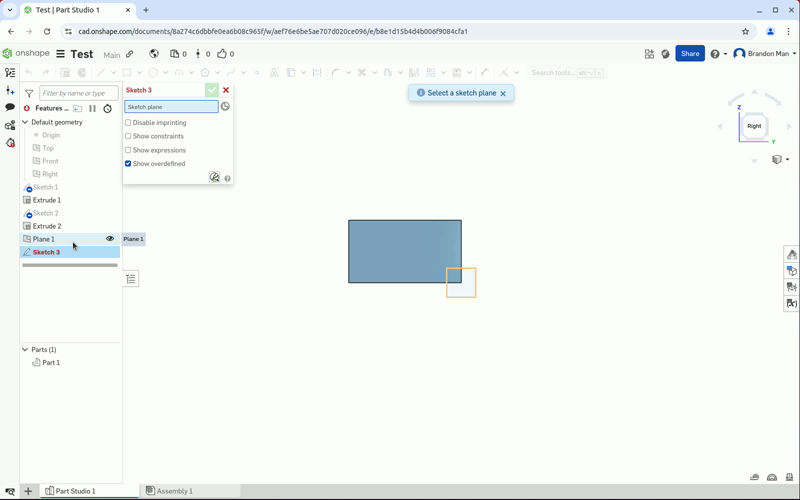
click(73, 241)
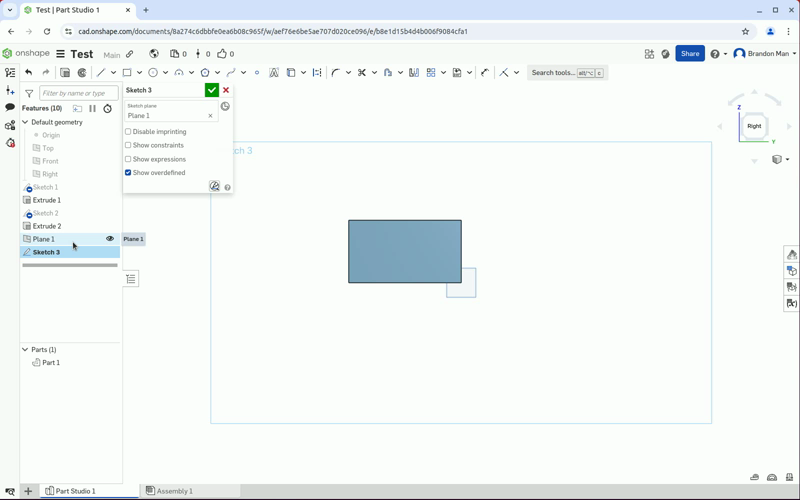
mouse_move(73, 352)
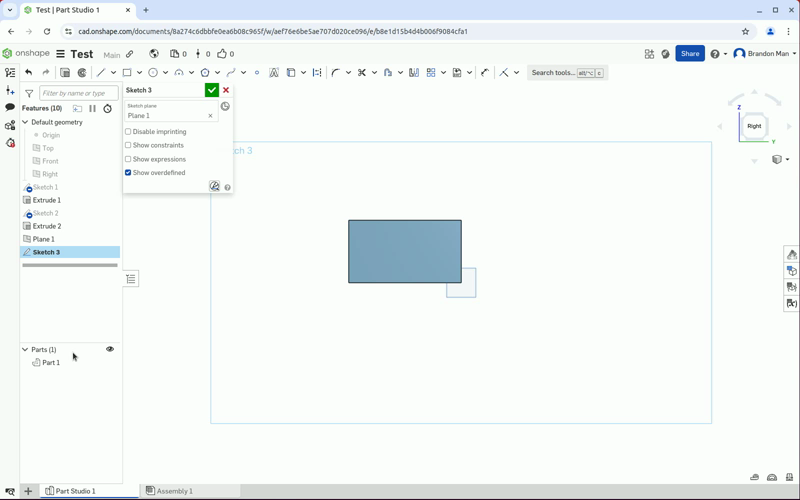
key(y)
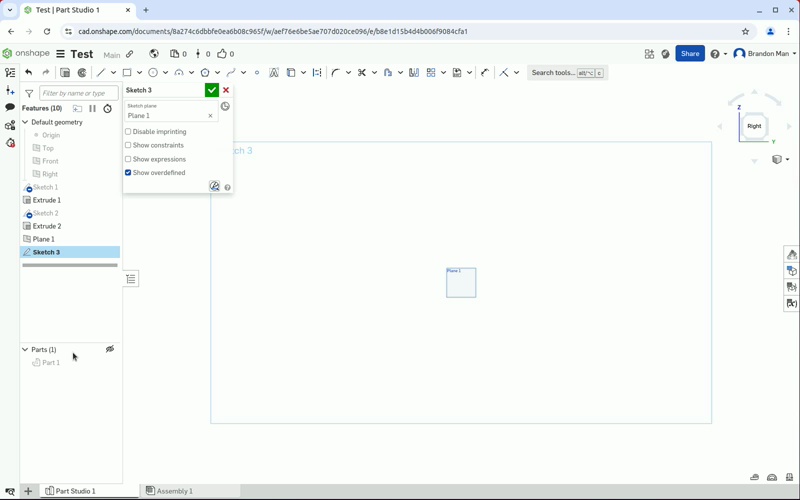
key(l)
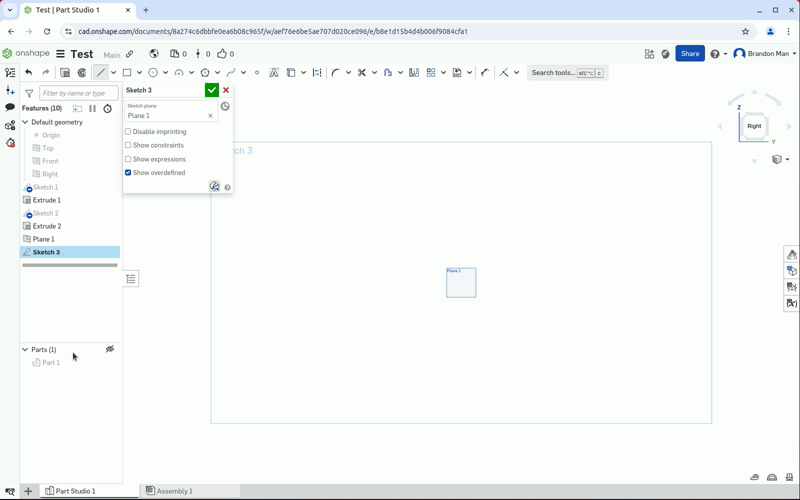
key_down(shift)
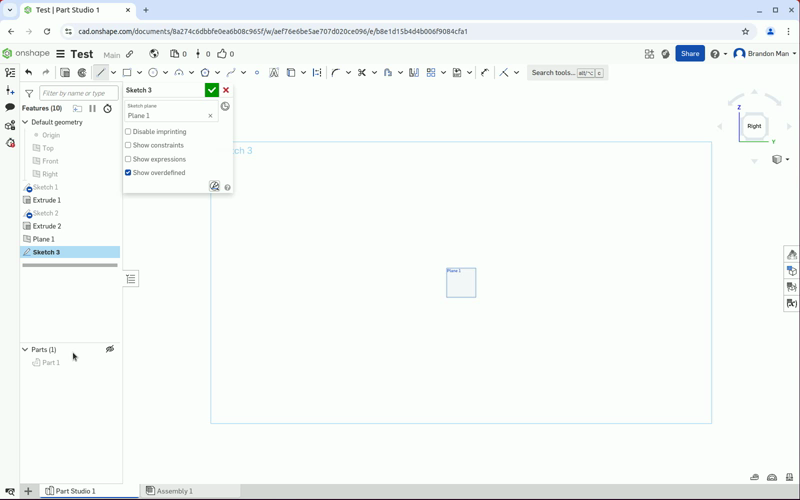
mouse_move(348, 282)
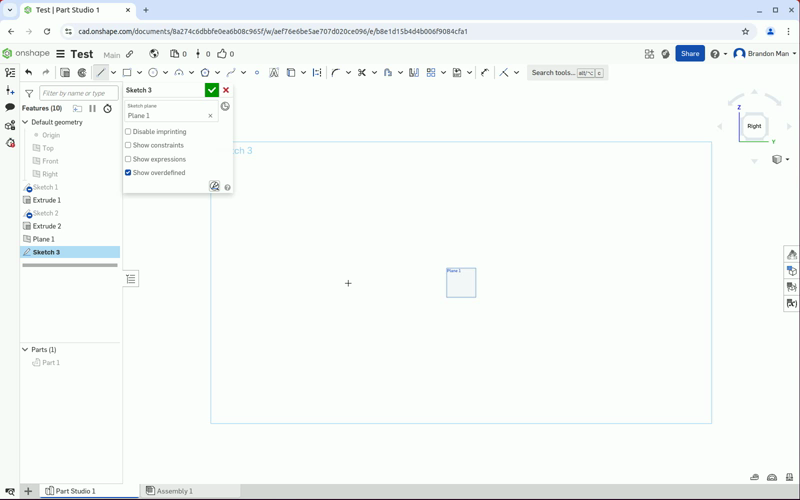
click(348, 282)
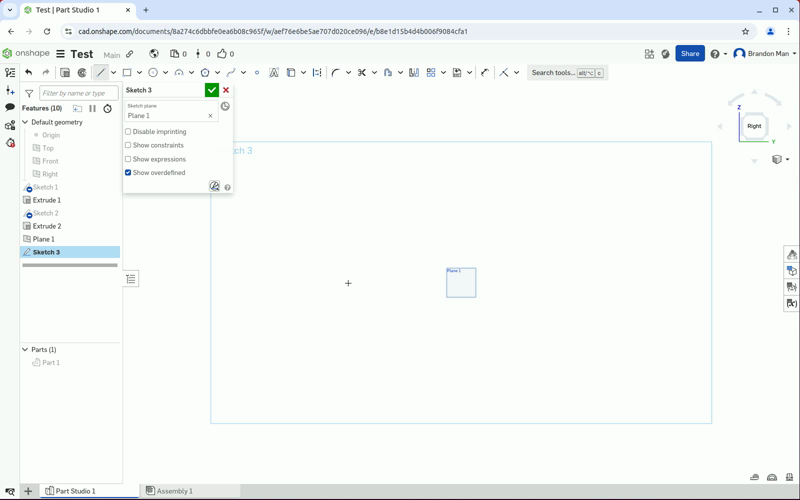
key_up(shift)
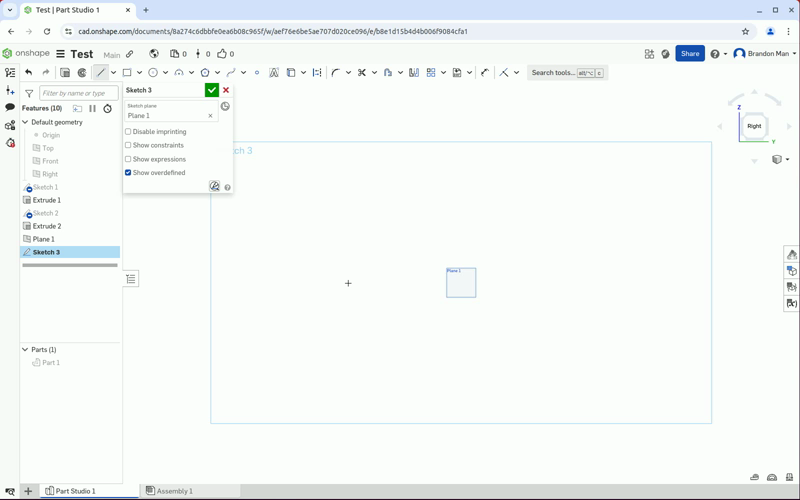
key_down(shift)
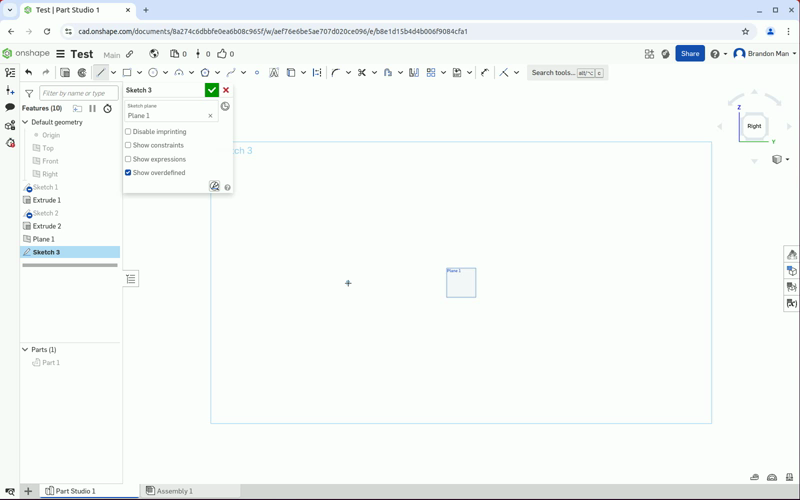
mouse_move(423, 220)
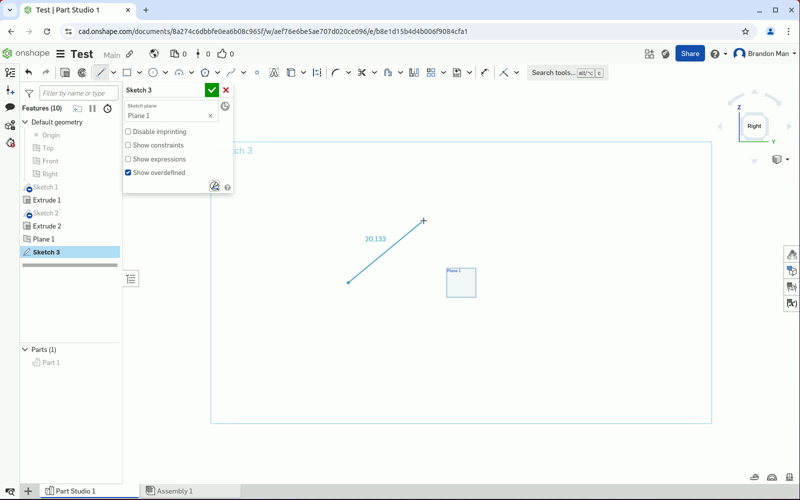
click(423, 220)
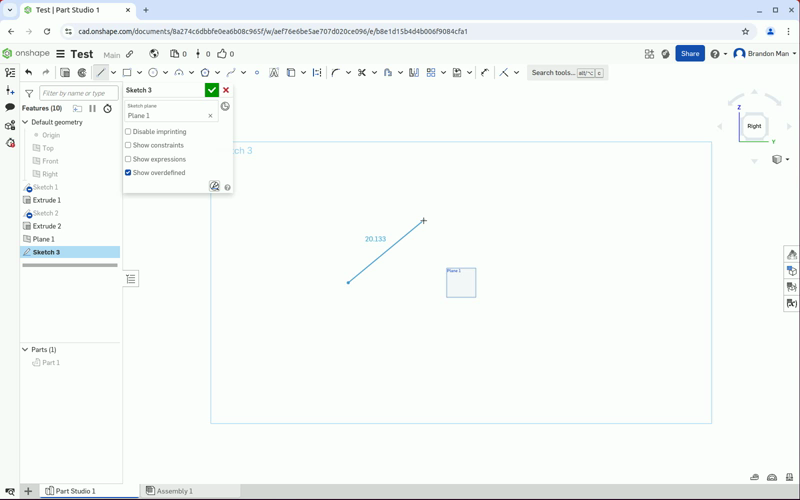
key_up(shift)
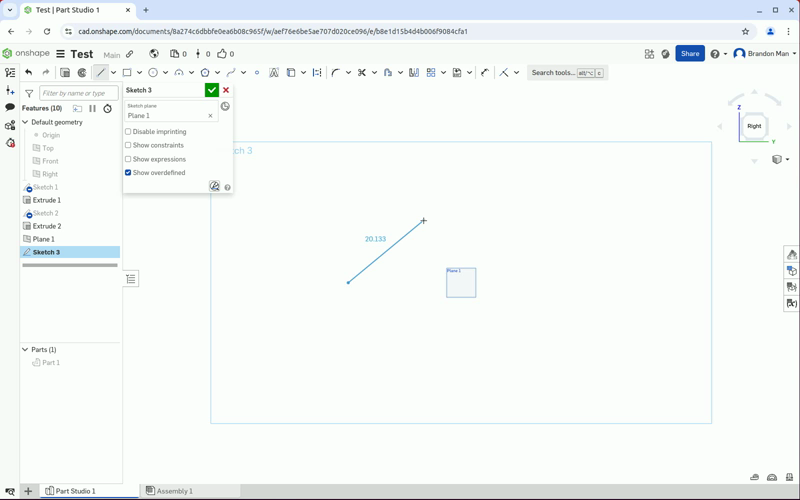
key_down(shift)
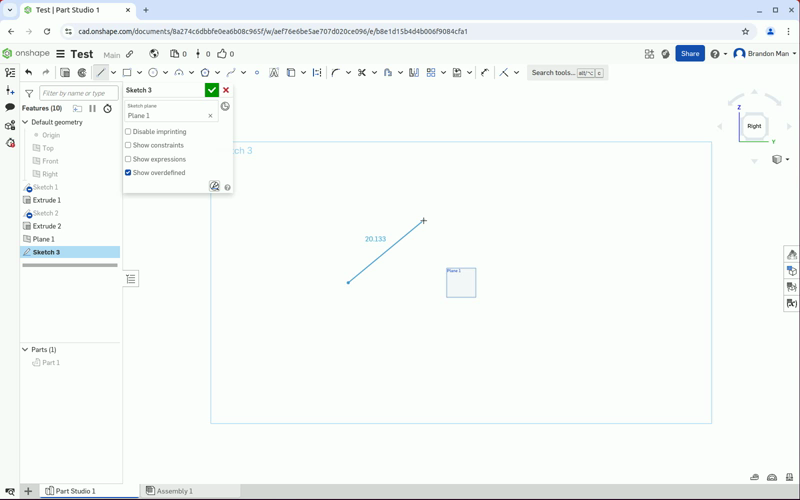
mouse_move(348, 220)
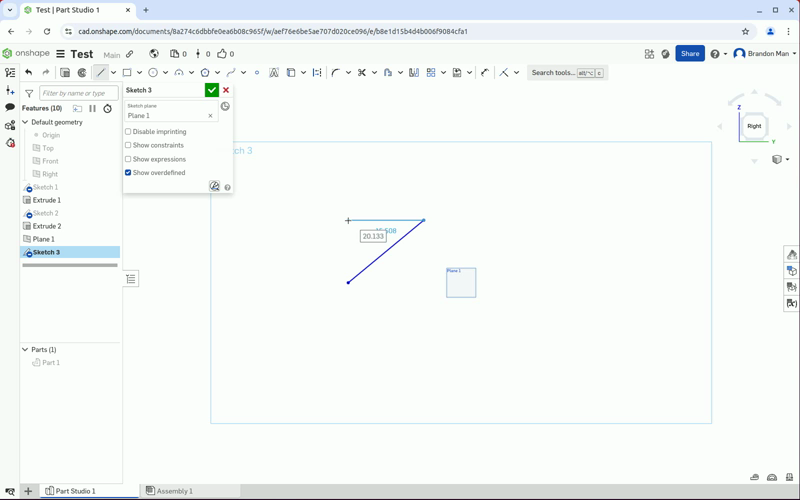
click(348, 220)
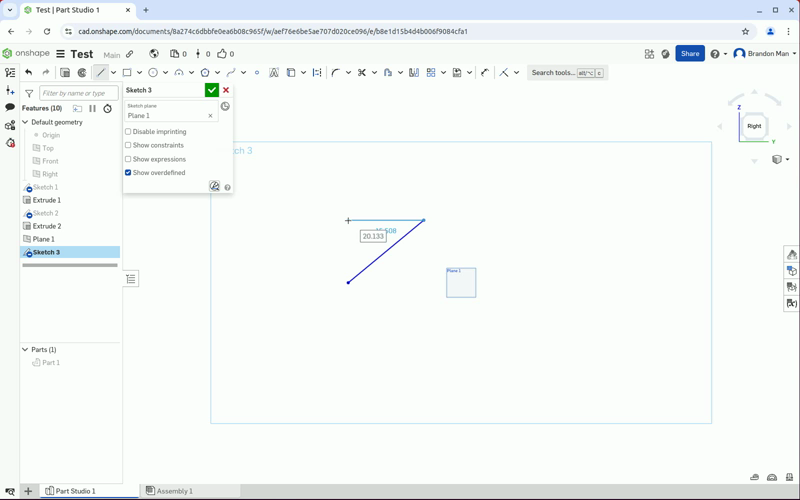
key_up(shift)
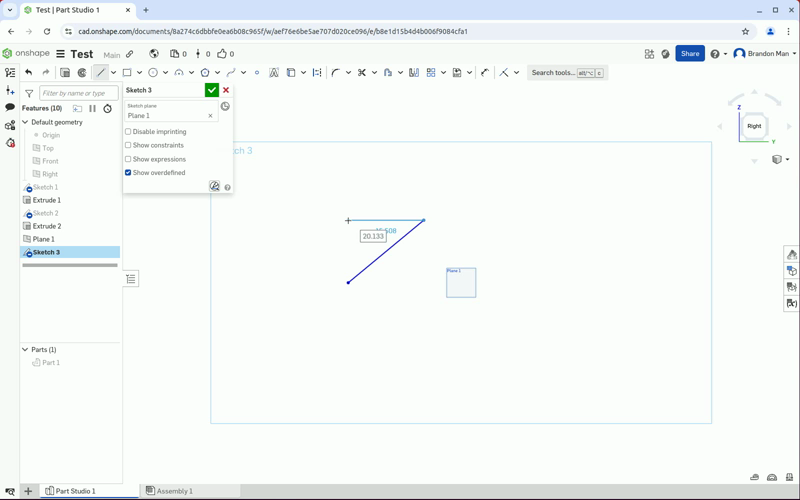
key_down(shift)
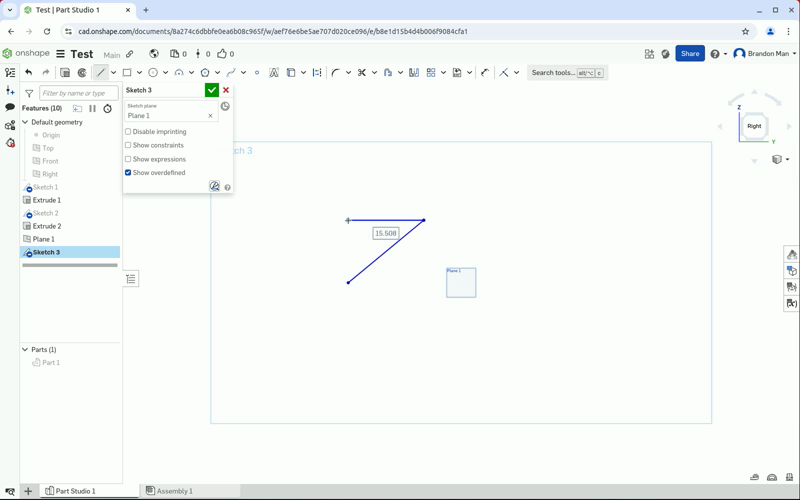
mouse_move(348, 282)
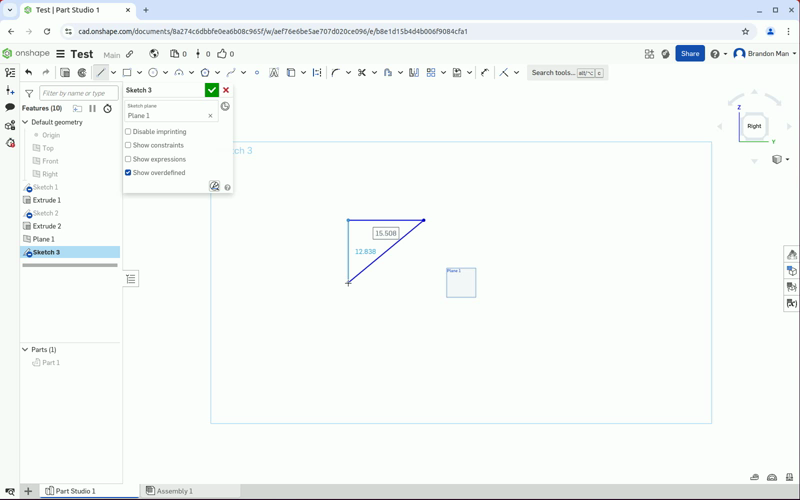
key_up(shift)
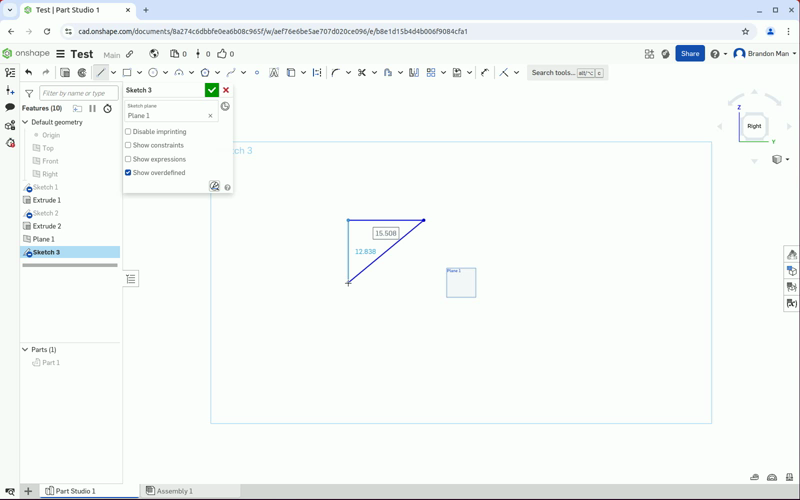
click(348, 282)
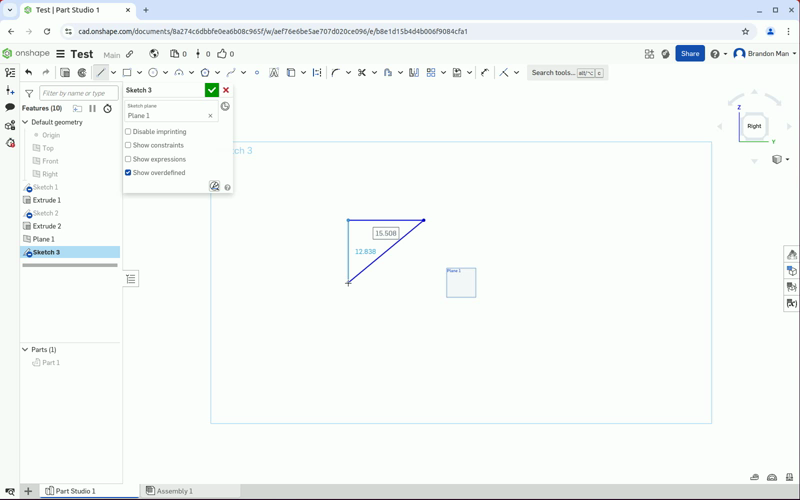
key(esc)
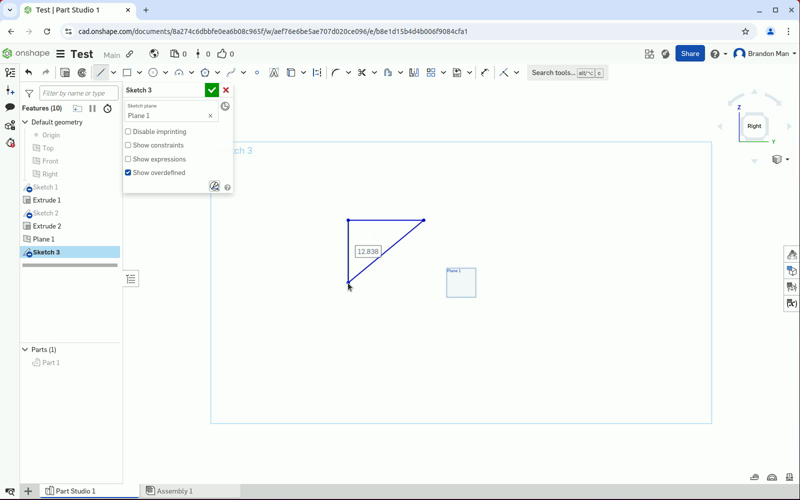
mouse_move(388, 242)
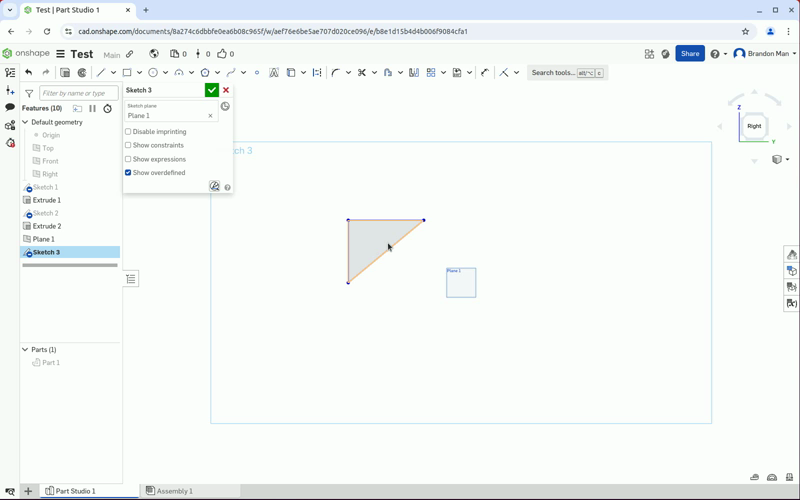
click(388, 242)
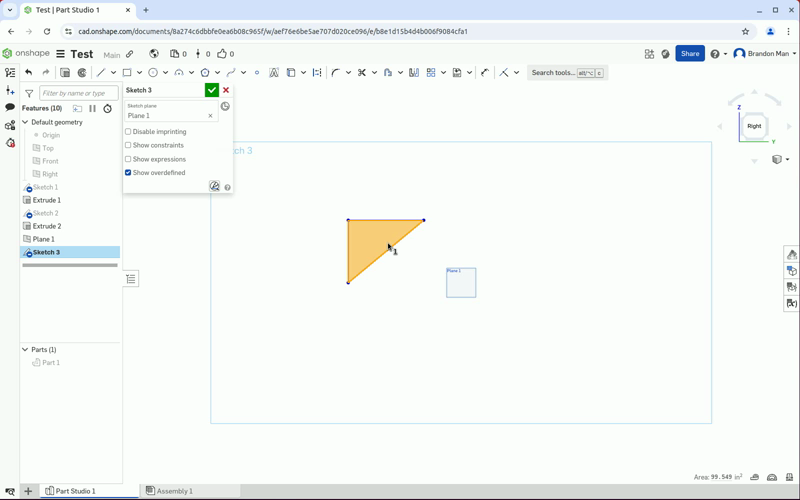
mouse_move(73, 352)
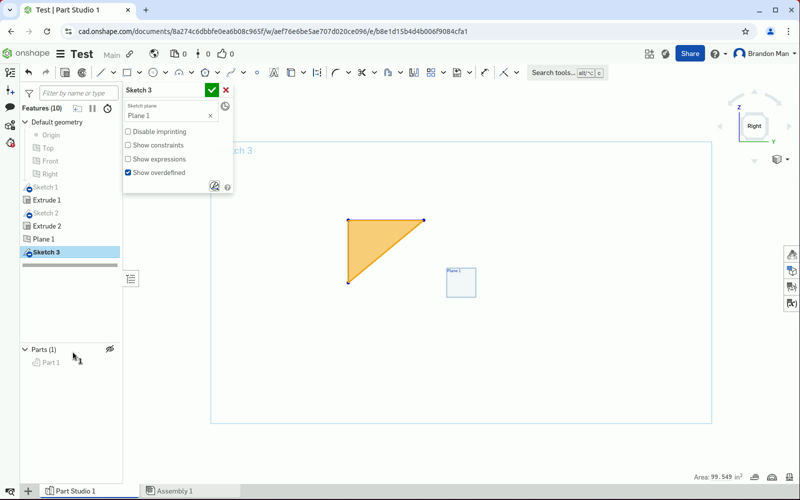
key(shift+y)
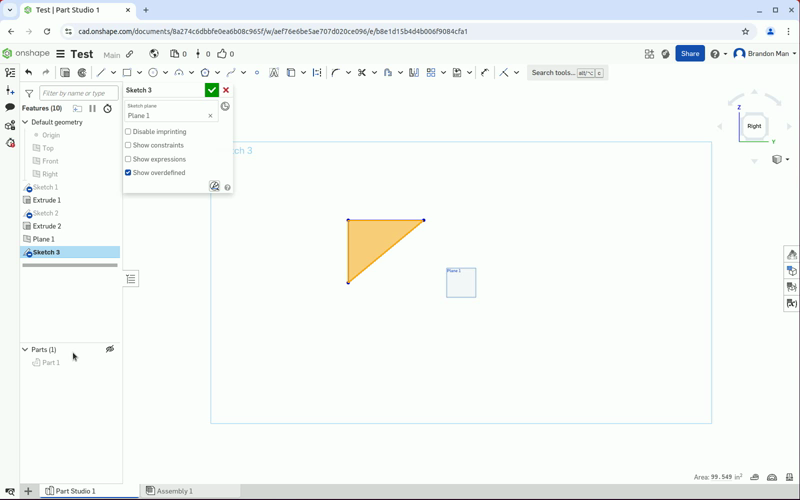
key(shift+e)
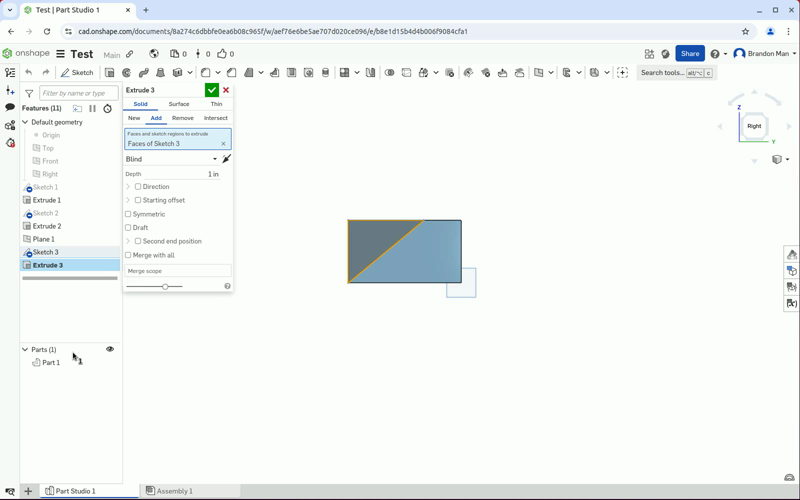
mouse_move(143, 106)
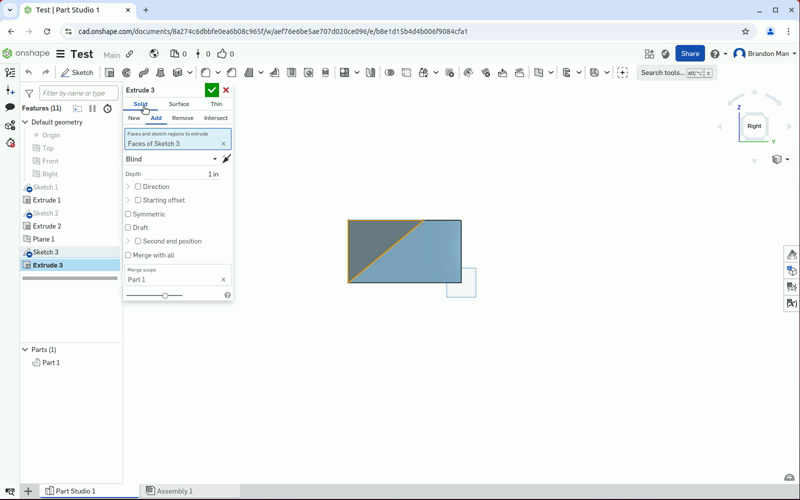
click(143, 106)
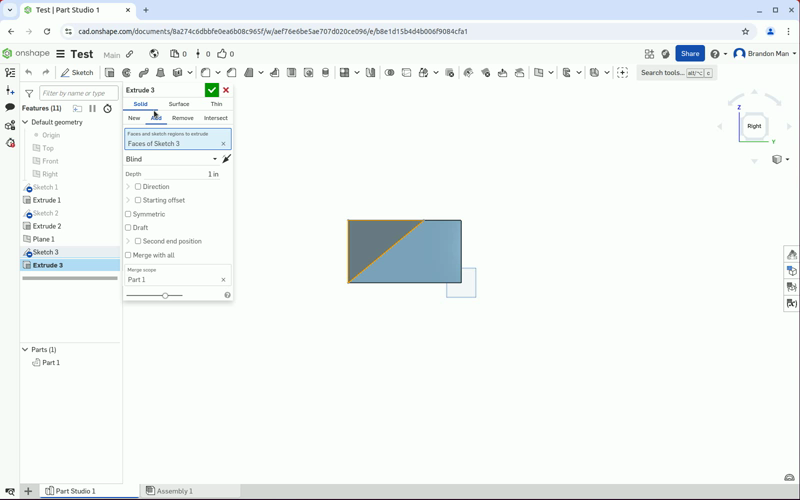
mouse_move(186, 120)
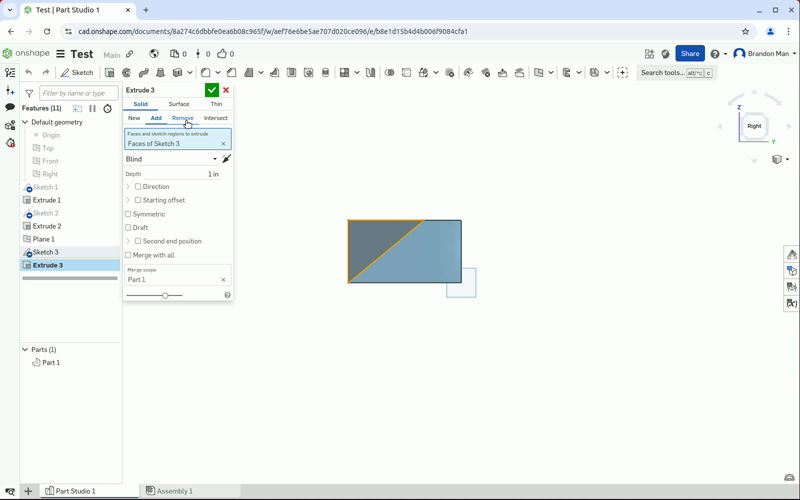
click(186, 120)
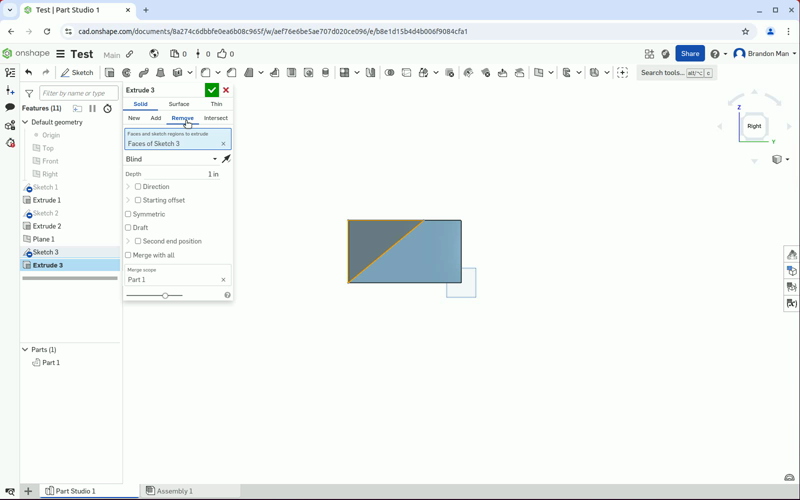
key(tab, 4)
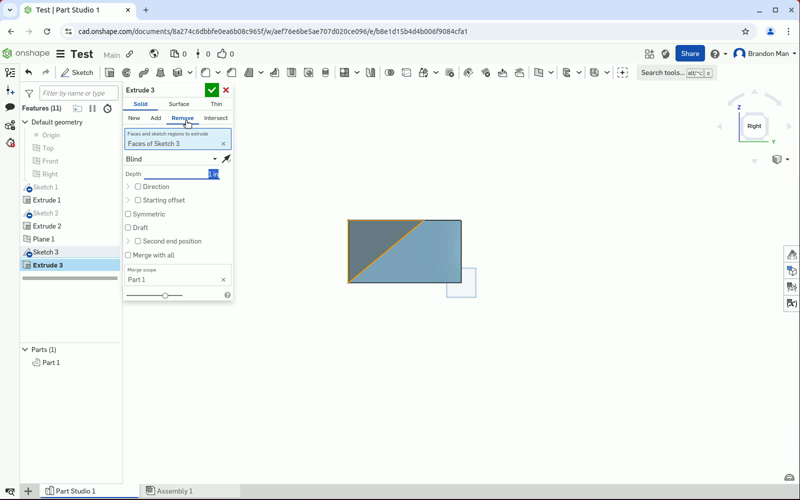
text(5.055)
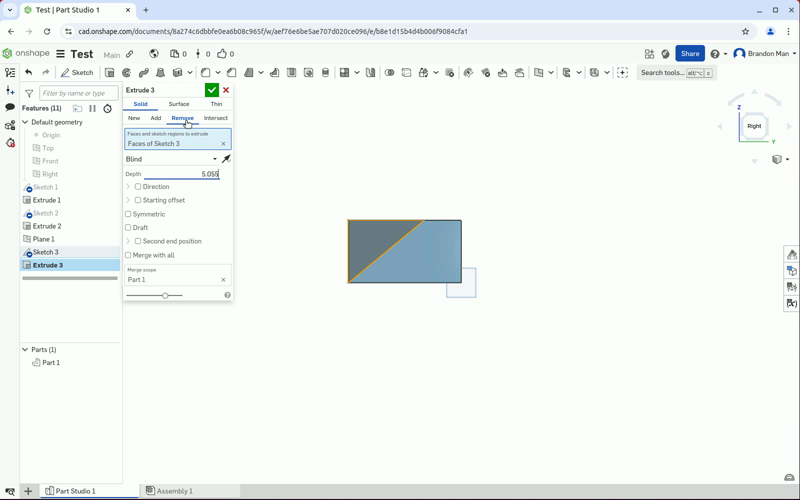
key(tab, 6)
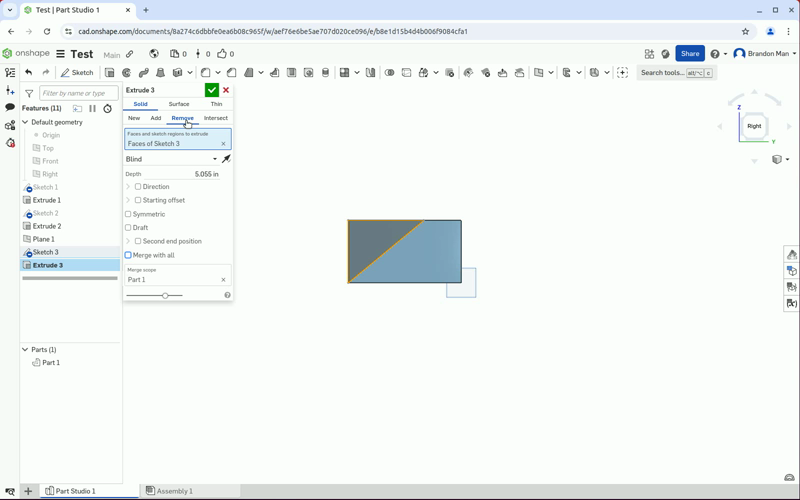
key(space)
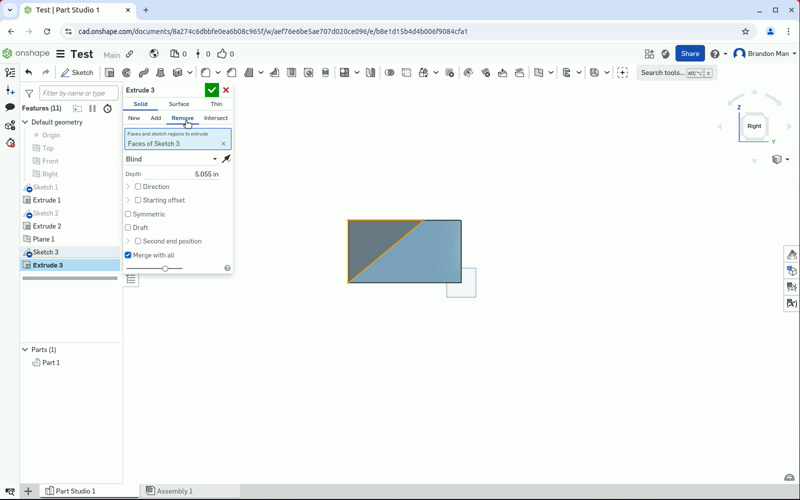
key(enter)
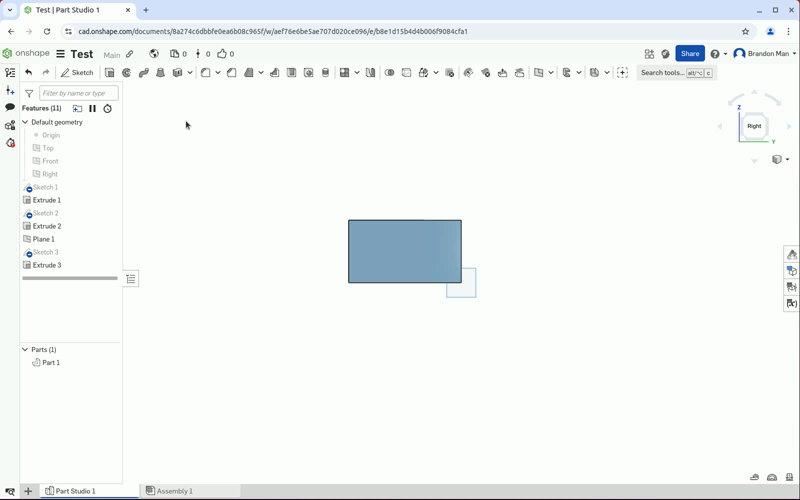
key(shift+h)
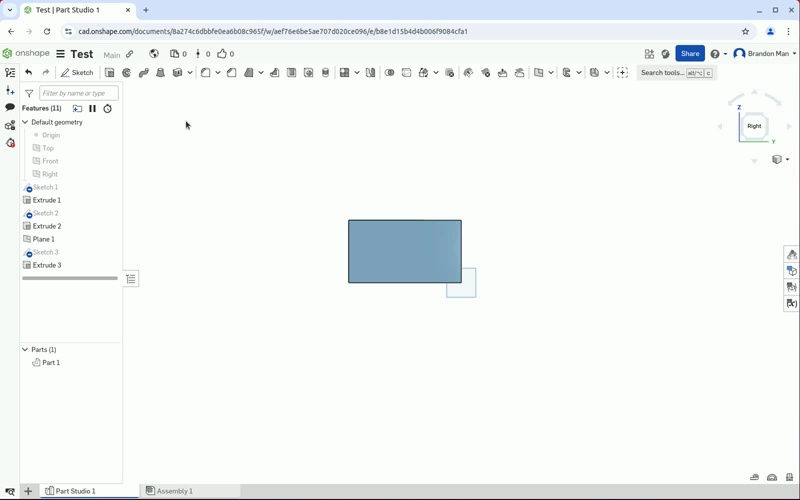
key(shift+h)
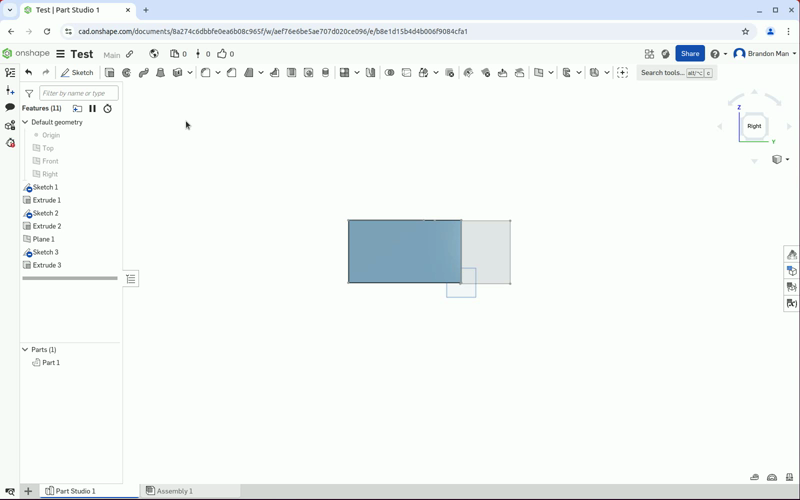
key(shift+7)
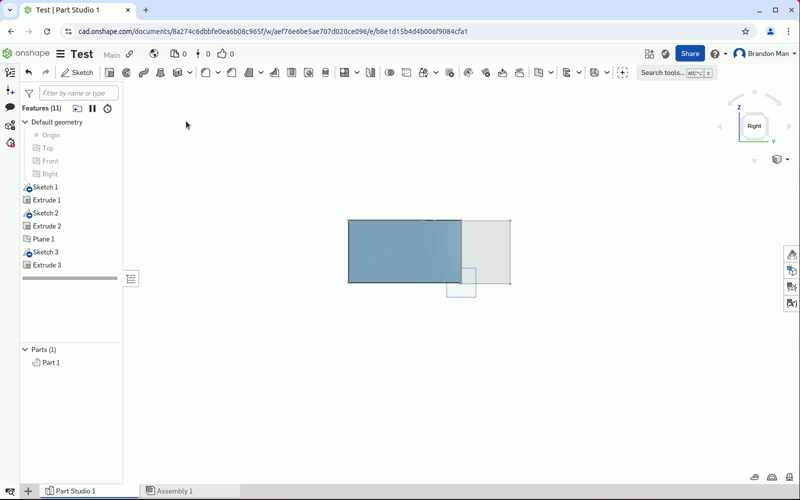
key(right, 2)
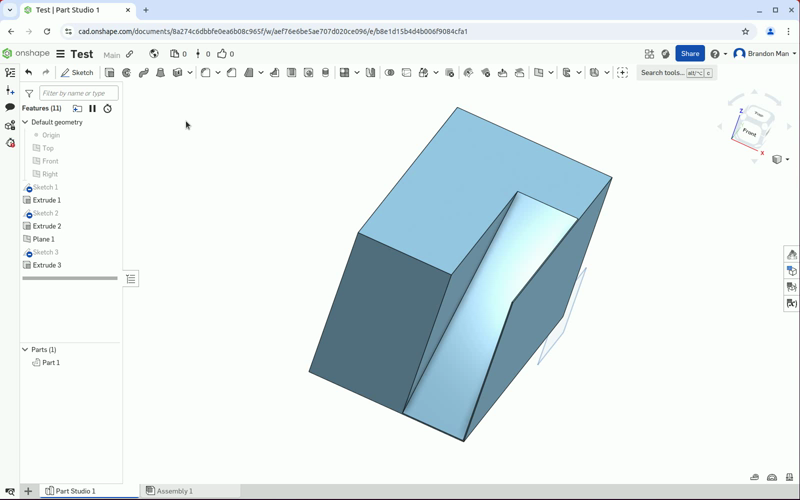
key(down, 2)
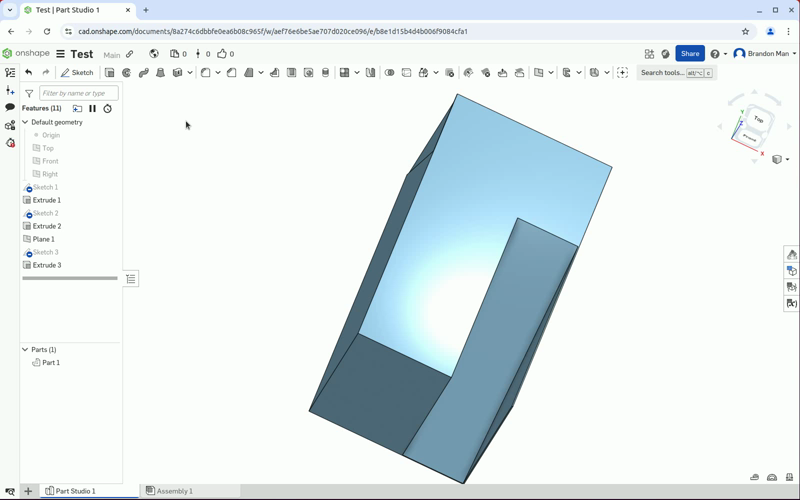
key(up, 2)
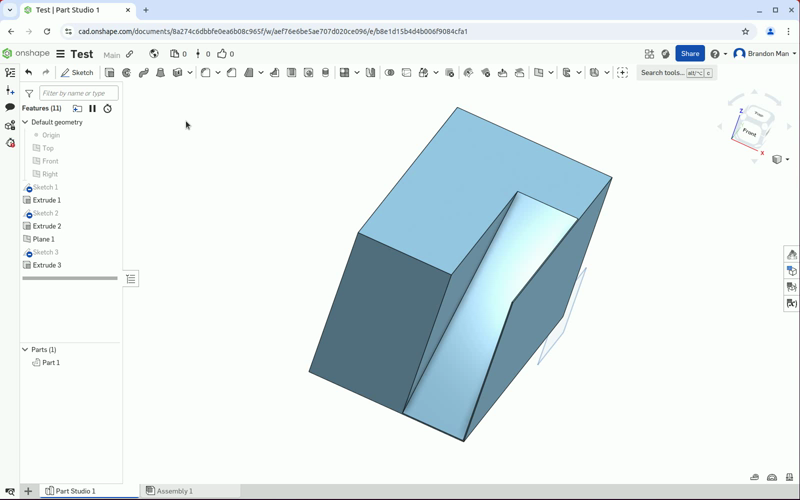
key(left, 2)
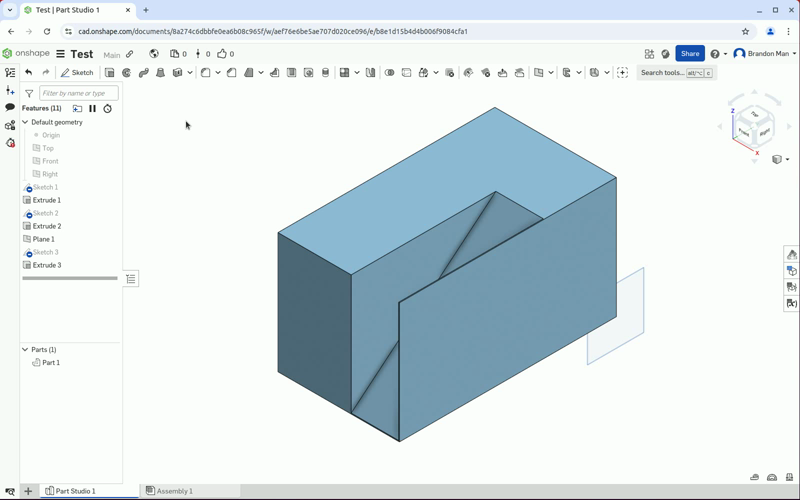
mouse_move(73, 189)
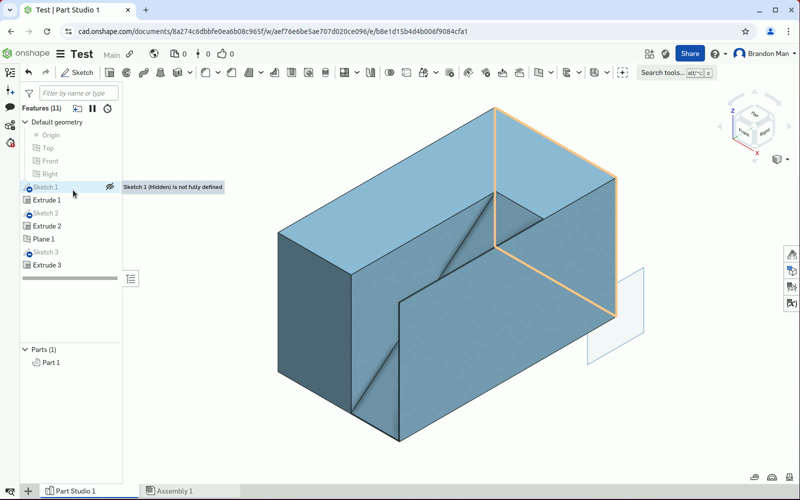
click(73, 189)